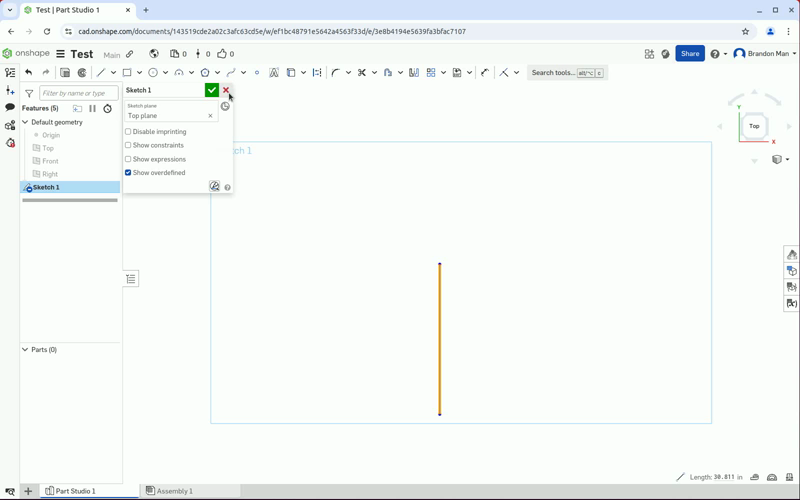
key(shift+h)
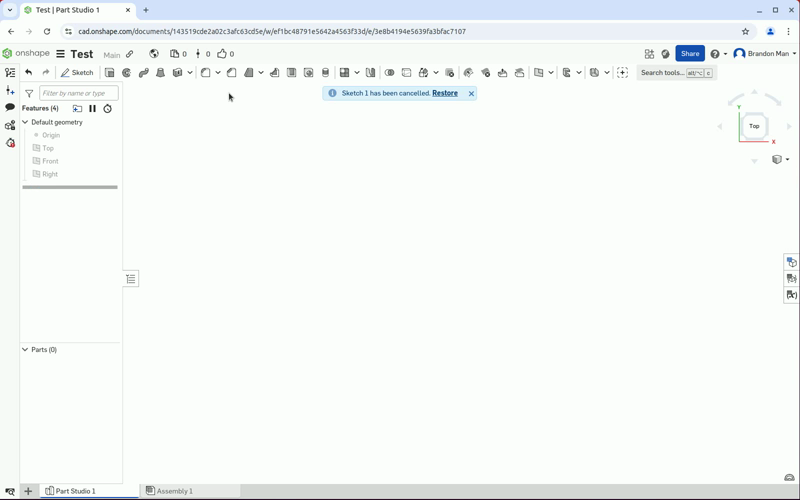
mouse_move(73, 352)
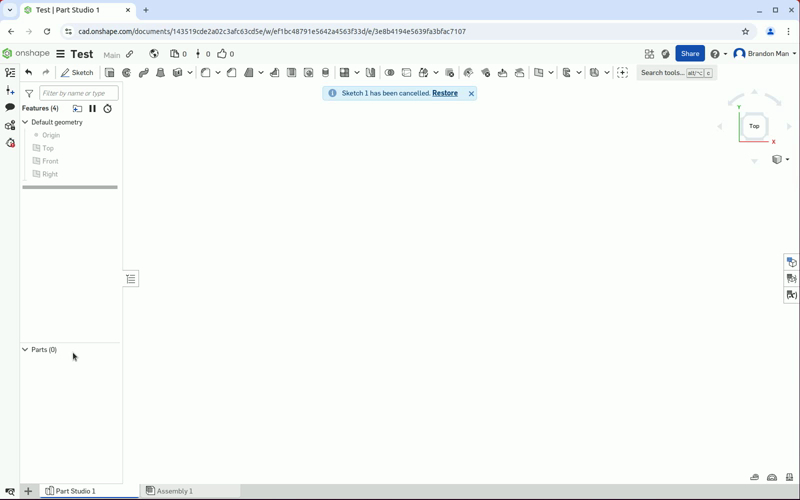
key(y)
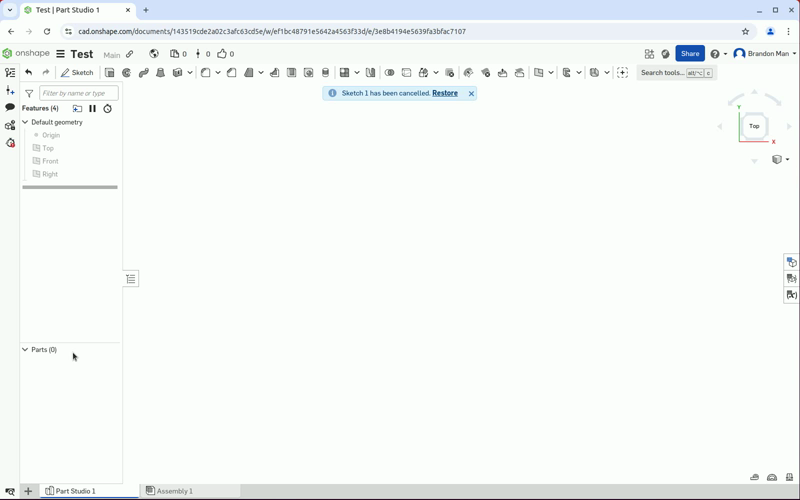
key(shift+p)
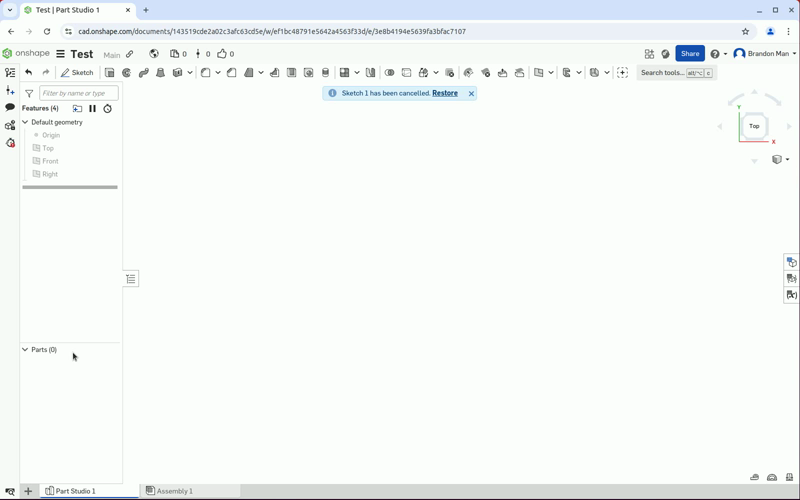
key(space)
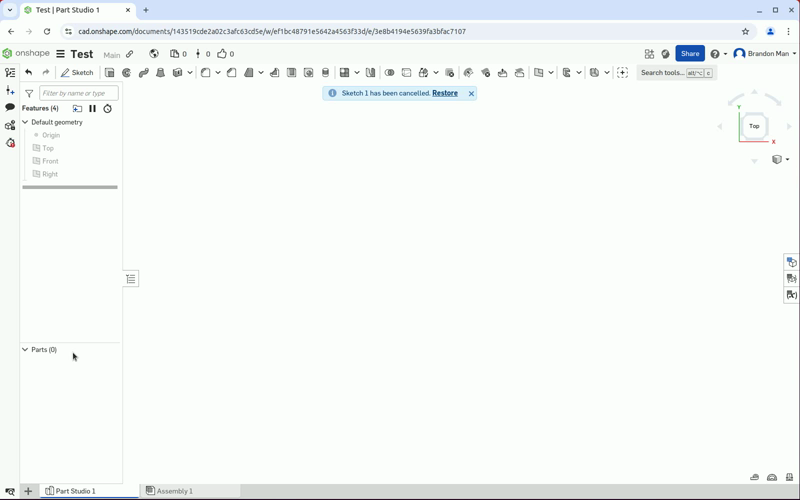
key_down(shift)
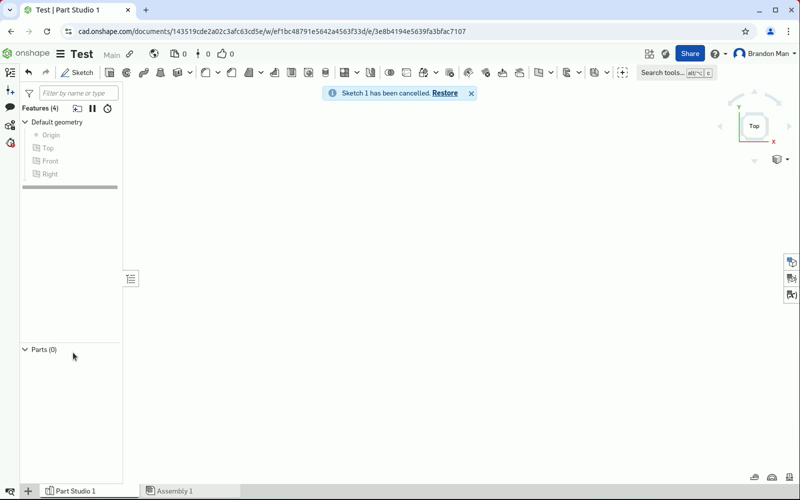
key(up)
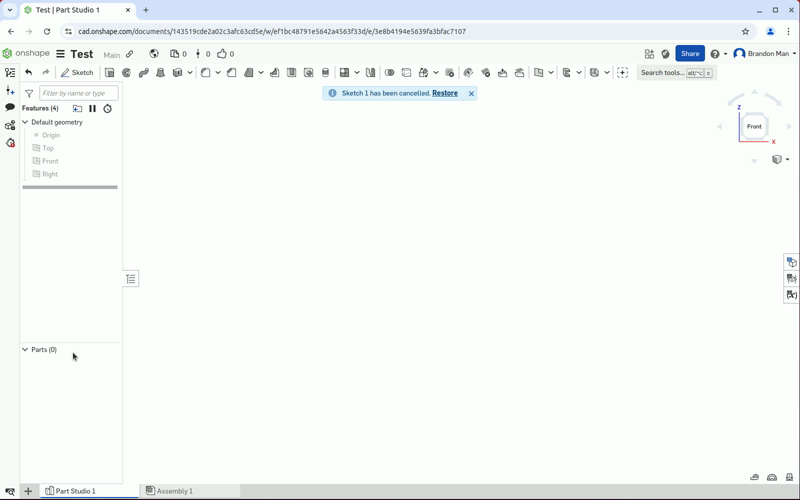
key_up(shift)
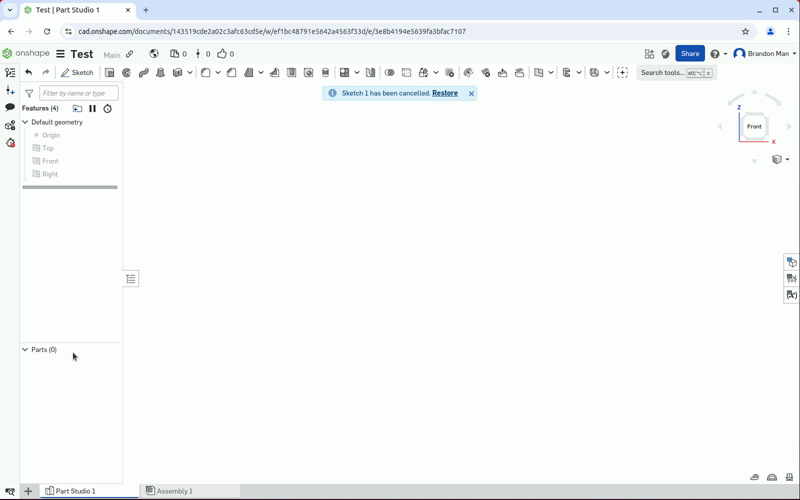
mouse_move(73, 352)
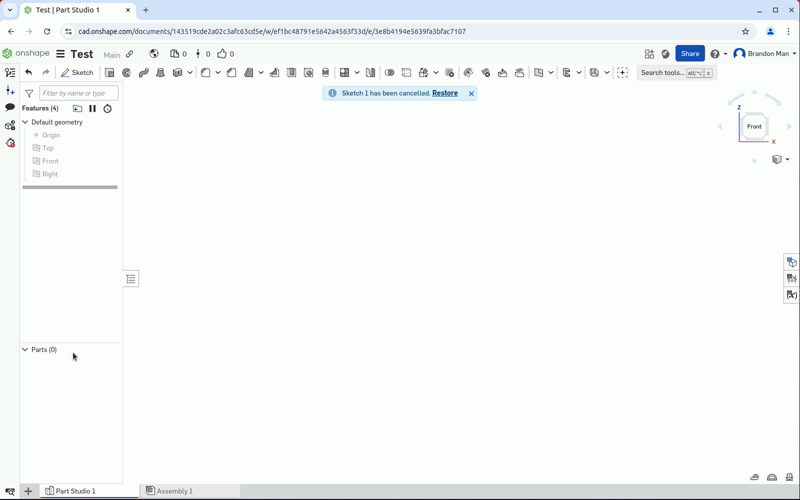
key(shift+y)
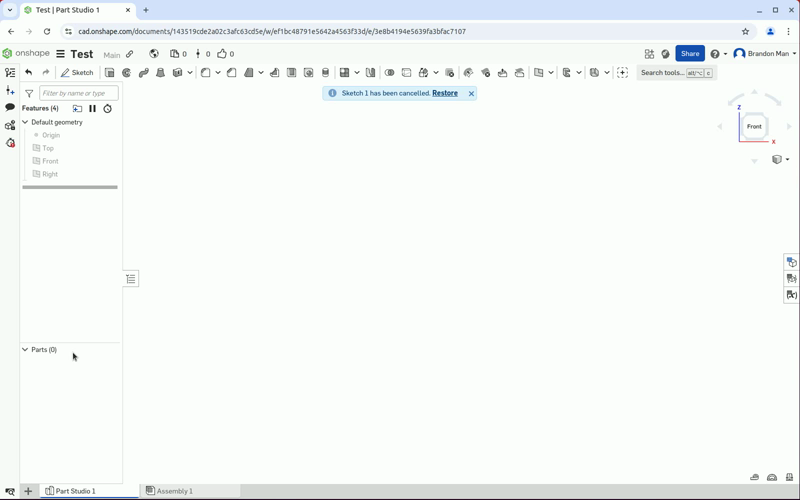
key(shift+s)
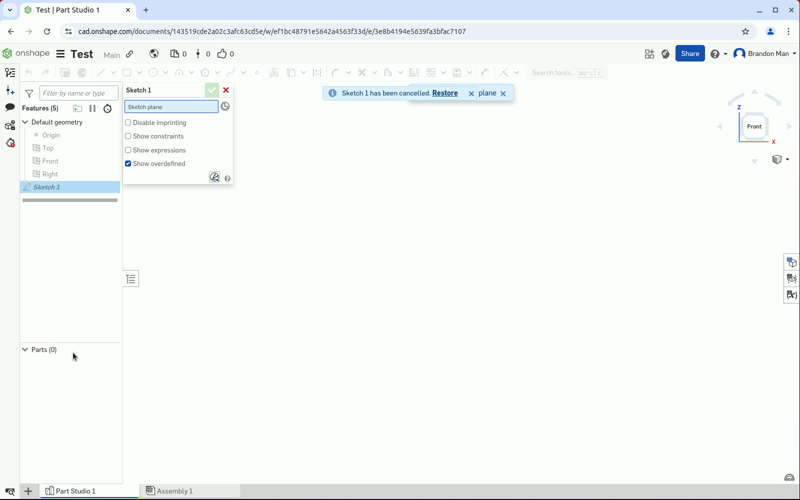
mouse_move(73, 163)
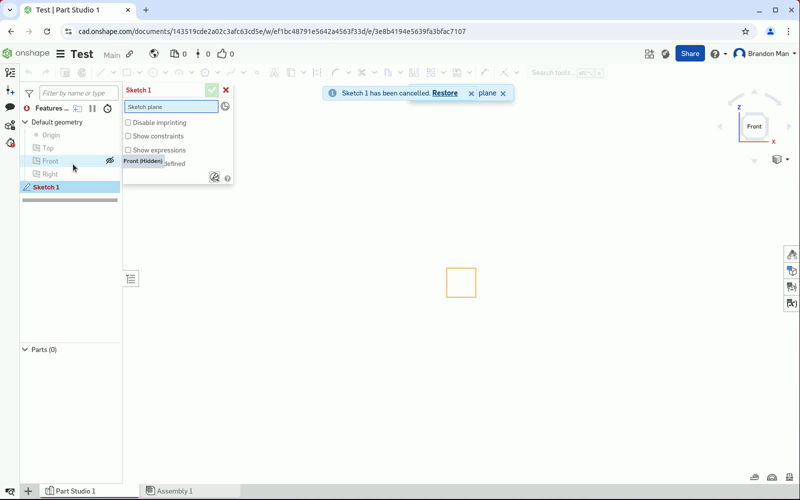
click(73, 163)
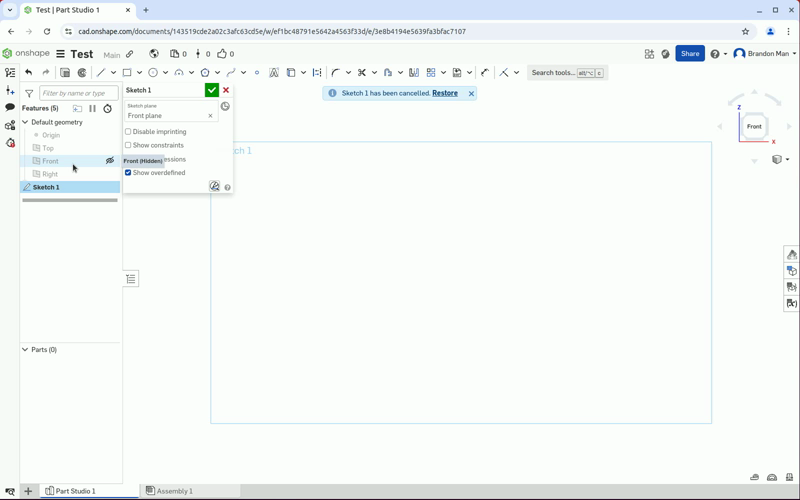
mouse_move(73, 352)
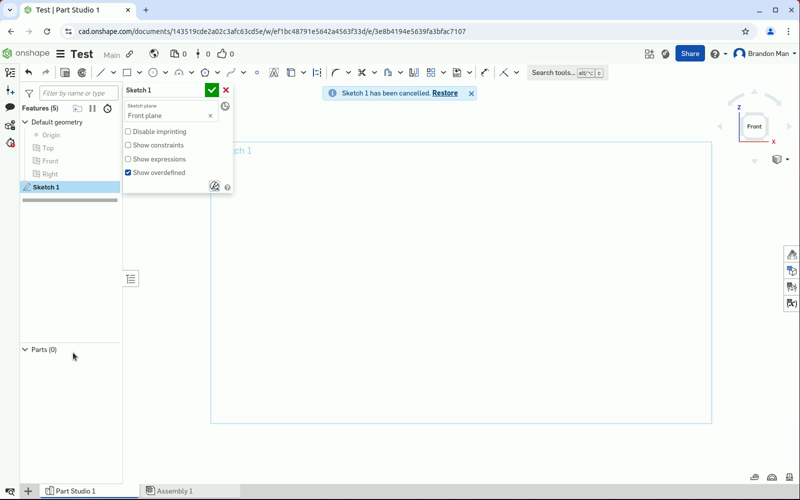
key(y)
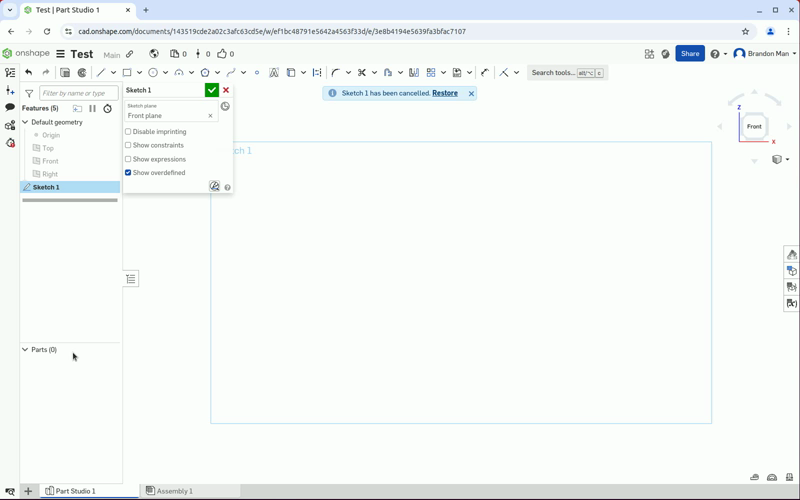
key(l)
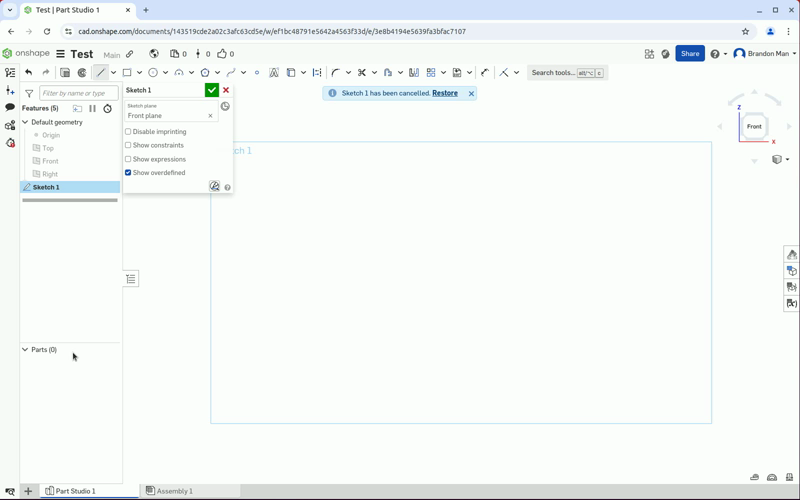
key_down(shift)
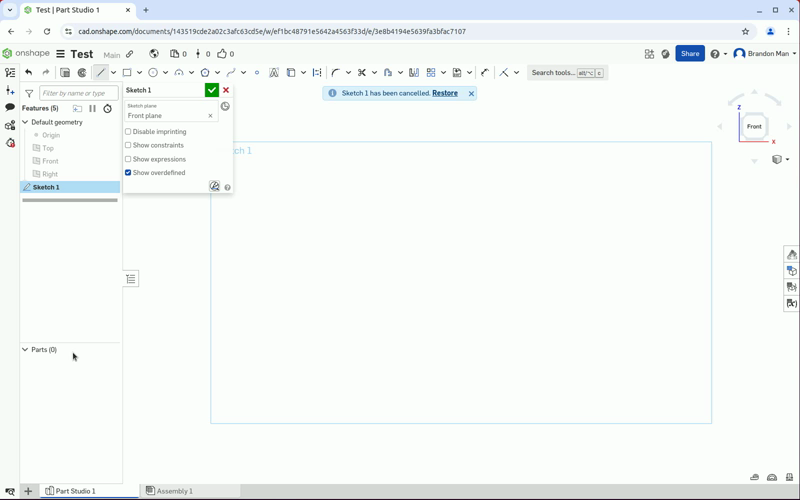
mouse_move(460, 282)
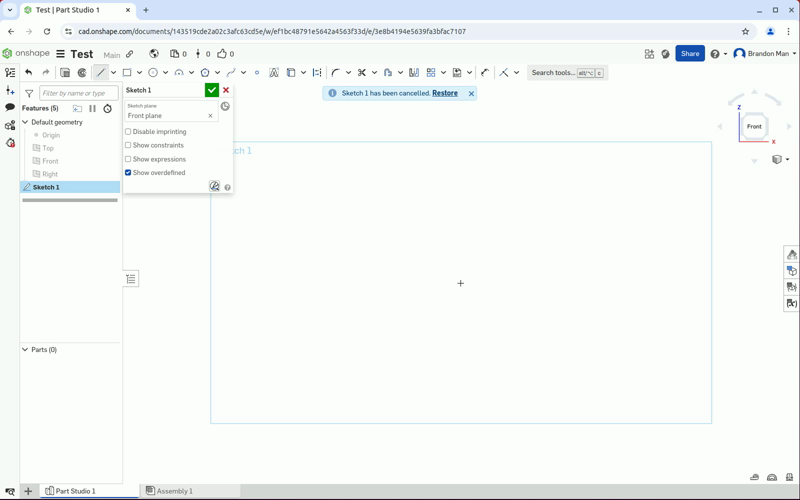
click(460, 282)
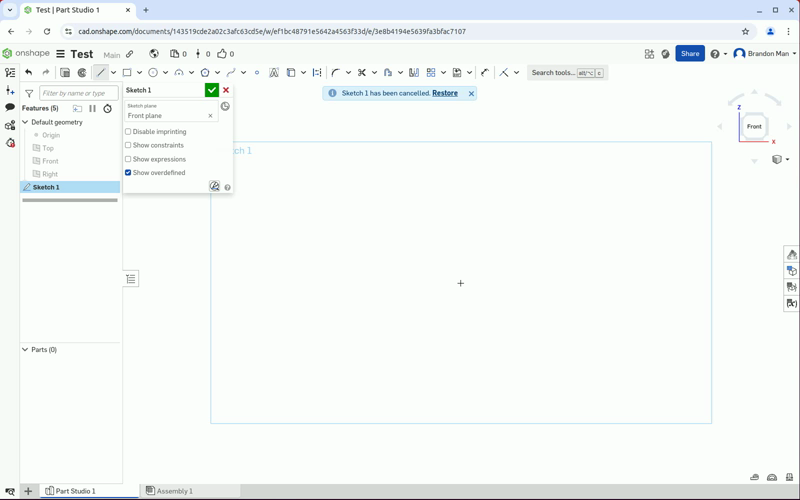
key_up(shift)
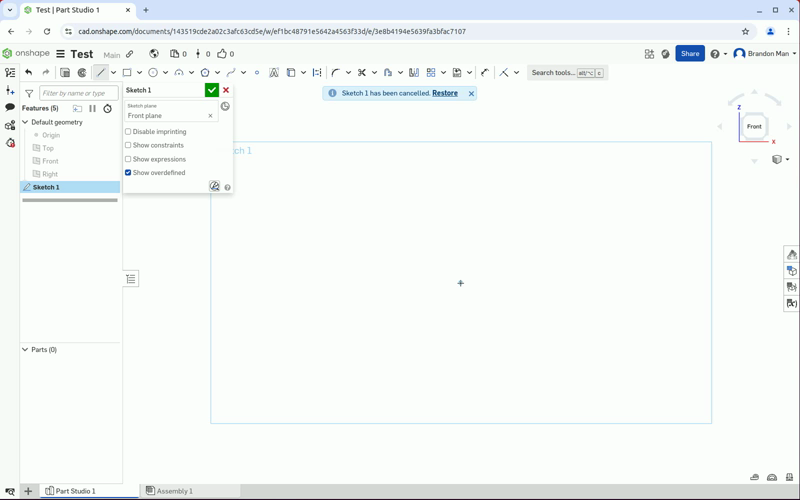
key_down(shift)
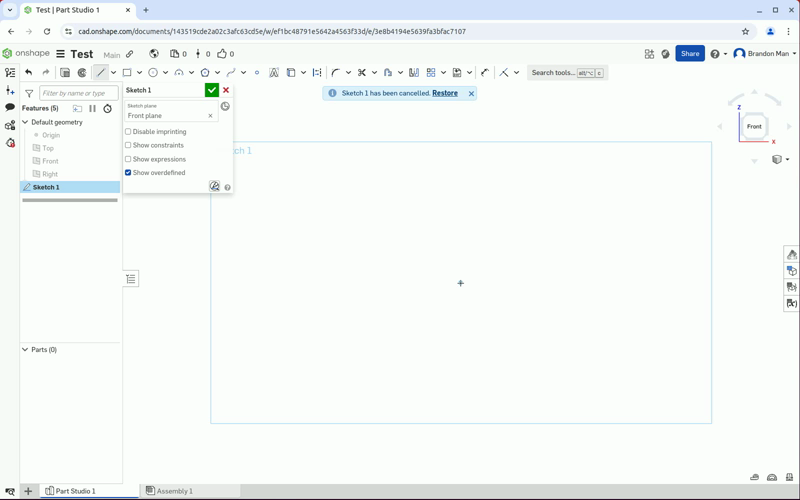
mouse_move(573, 282)
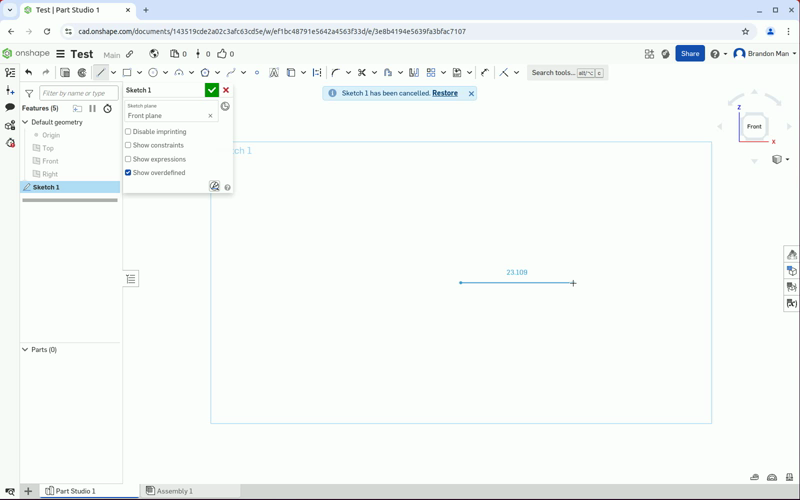
click(573, 282)
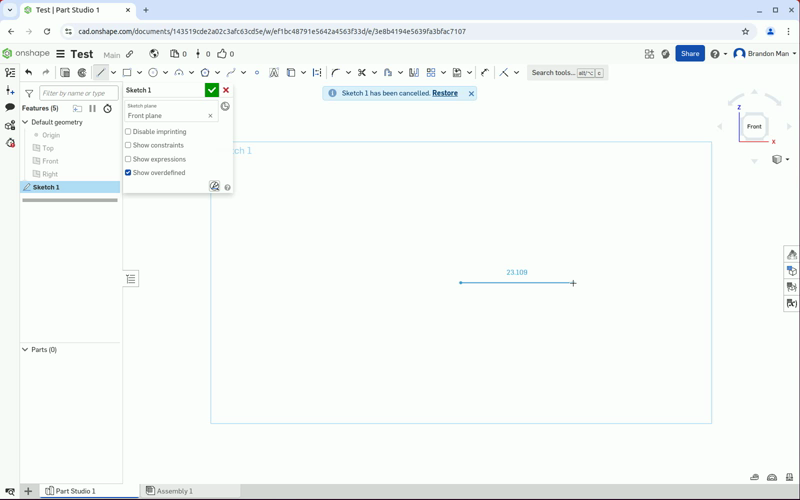
key_up(shift)
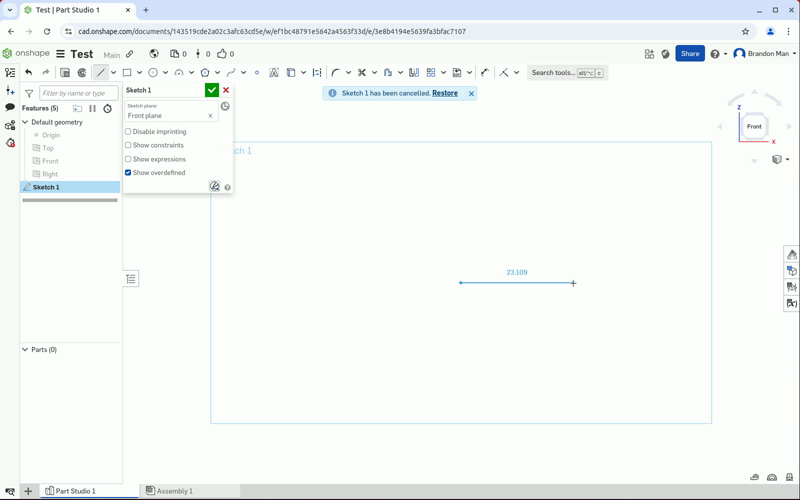
key_down(shift)
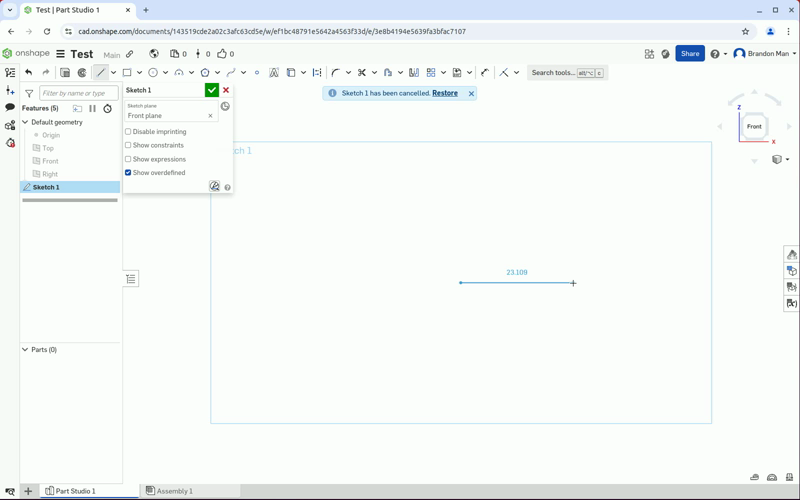
mouse_move(589, 282)
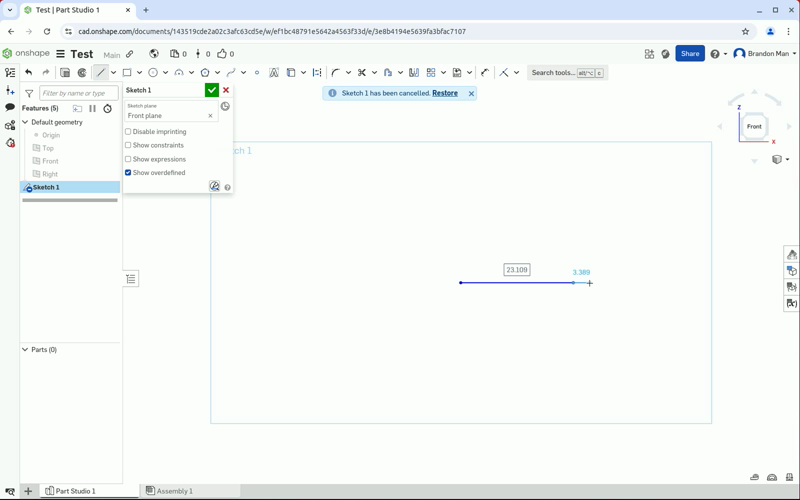
mouse_move(573, 262)
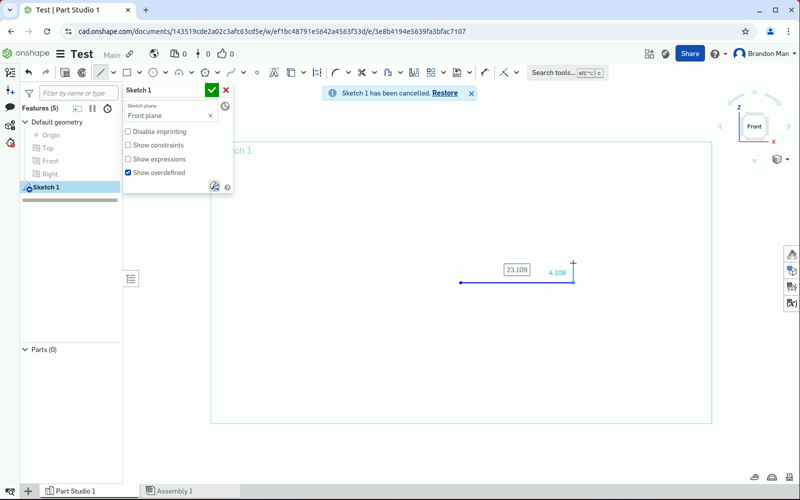
click(573, 262)
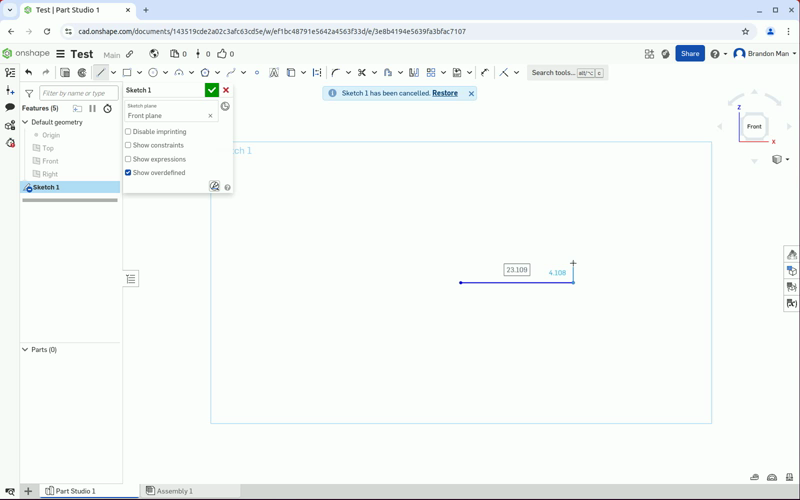
key_up(shift)
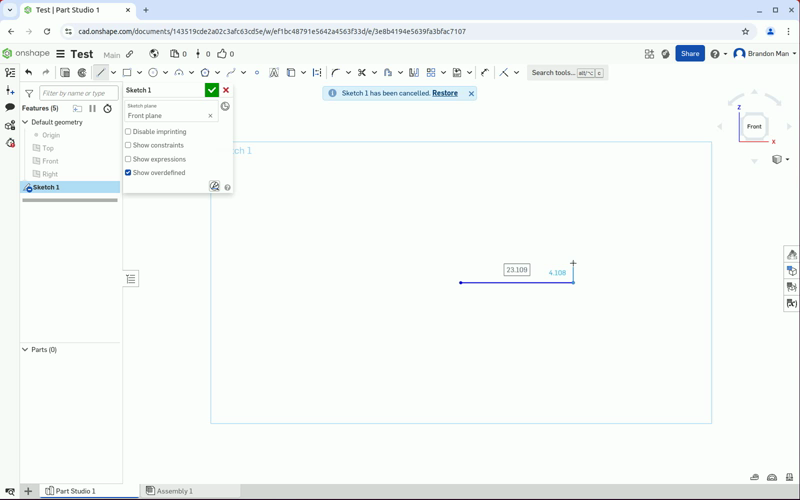
key_down(shift)
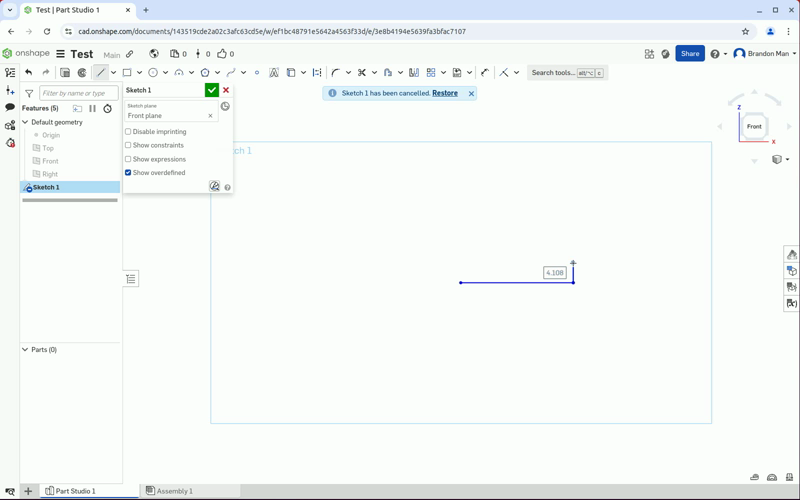
mouse_move(460, 262)
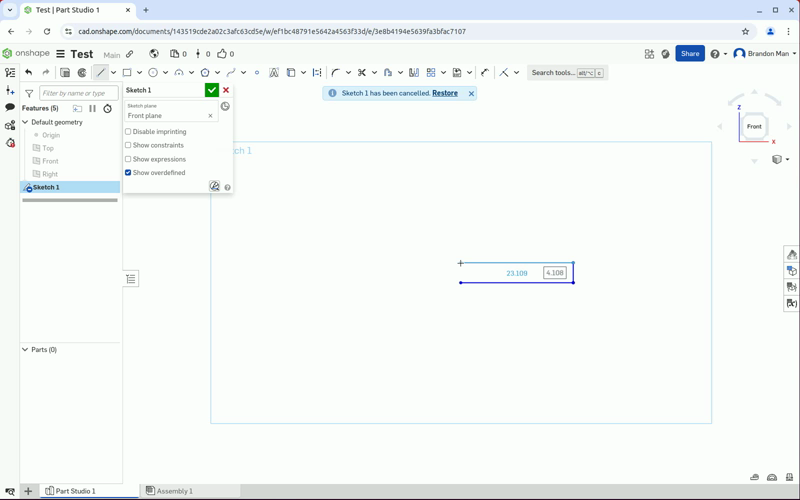
click(460, 262)
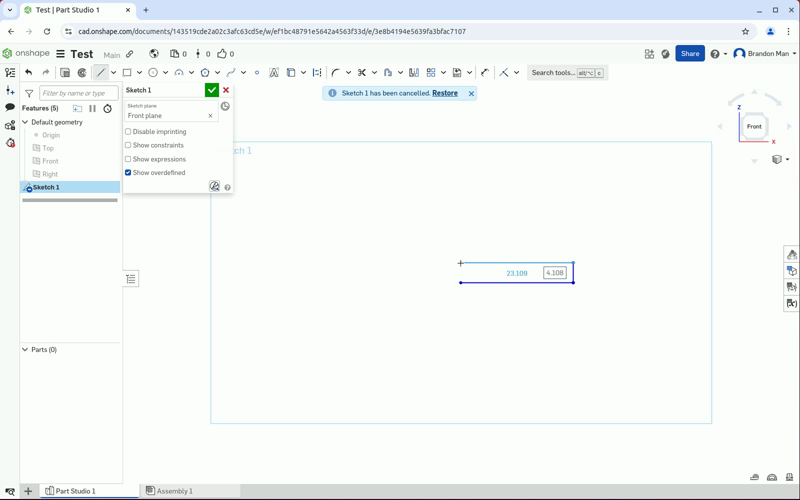
key_up(shift)
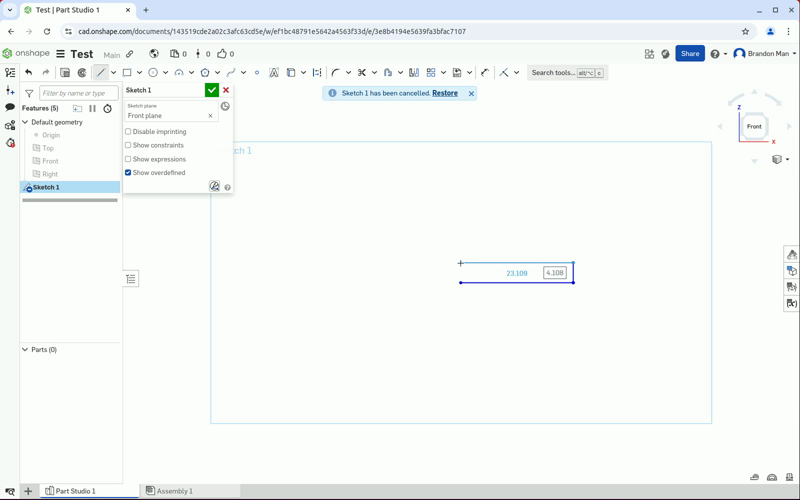
mouse_move(490, 262)
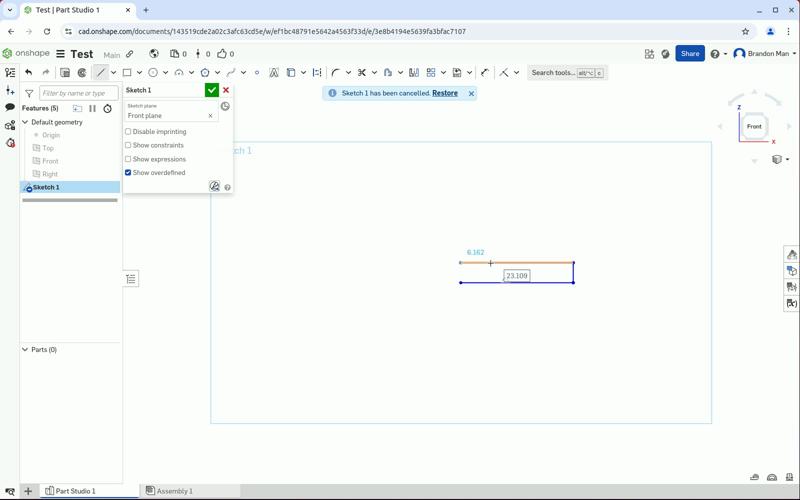
key_down(shift)
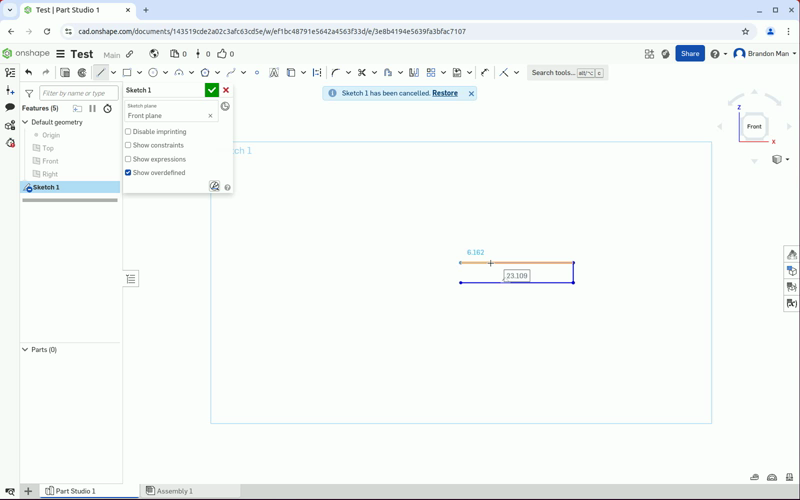
mouse_move(460, 282)
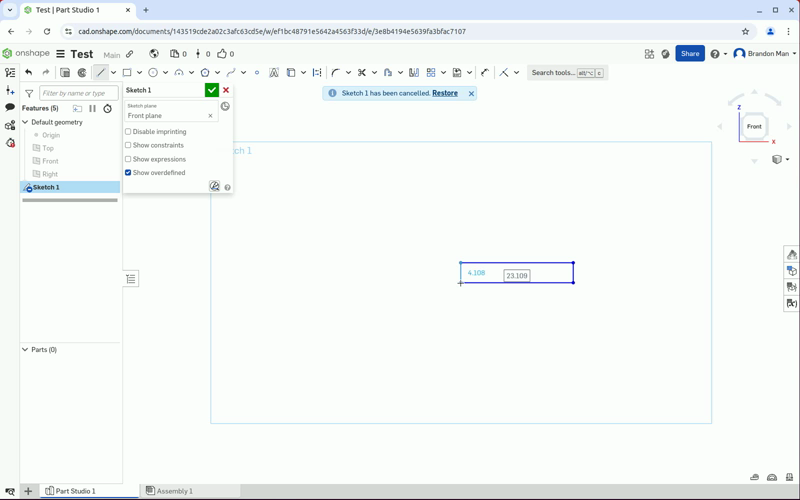
key_up(shift)
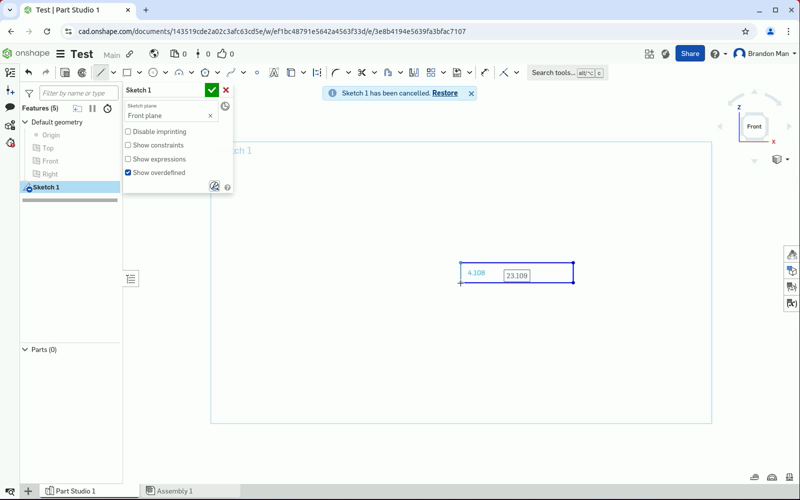
click(460, 282)
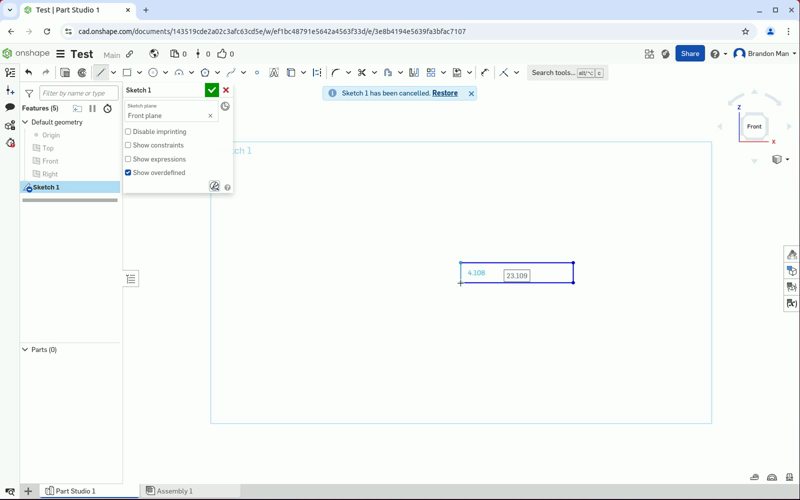
key(esc)
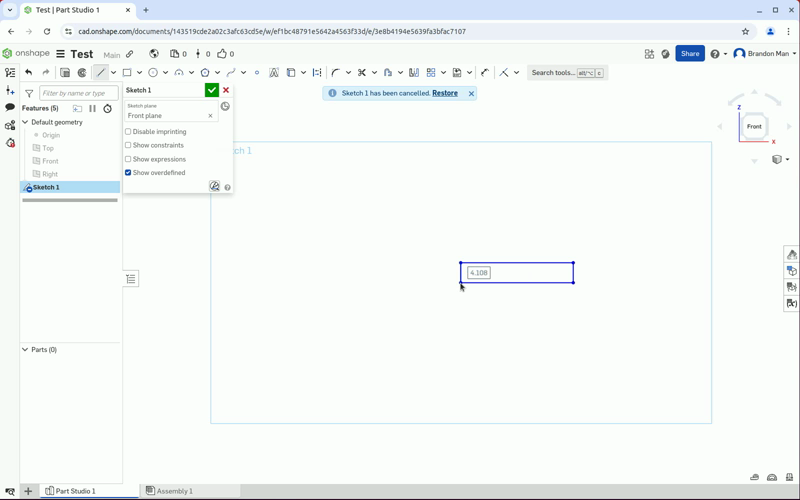
mouse_move(466, 278)
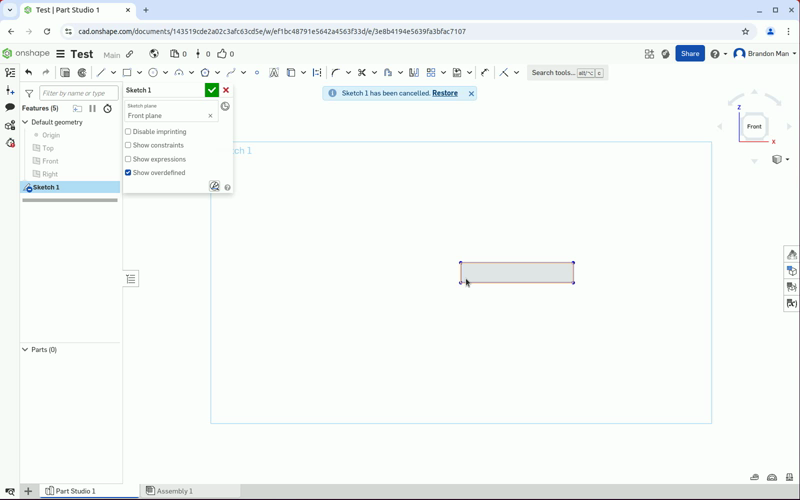
click(466, 278)
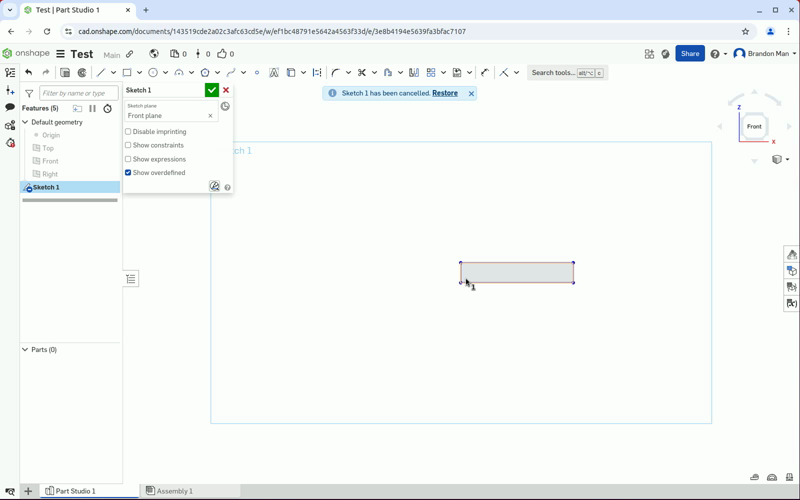
mouse_move(73, 352)
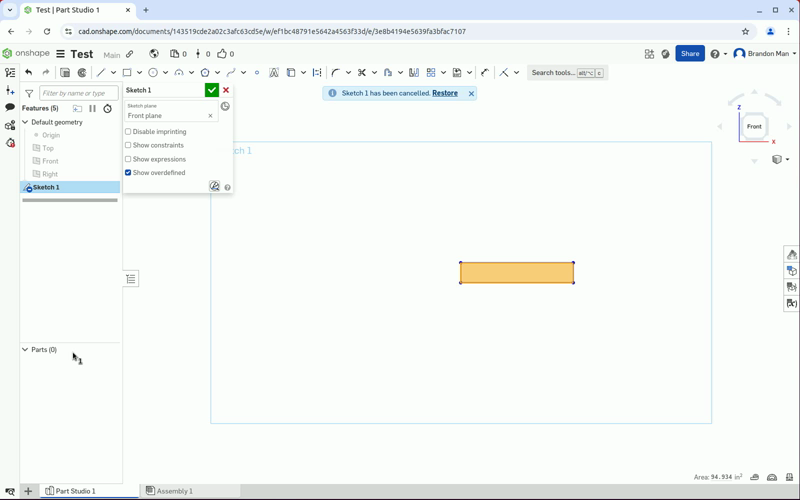
key(shift+y)
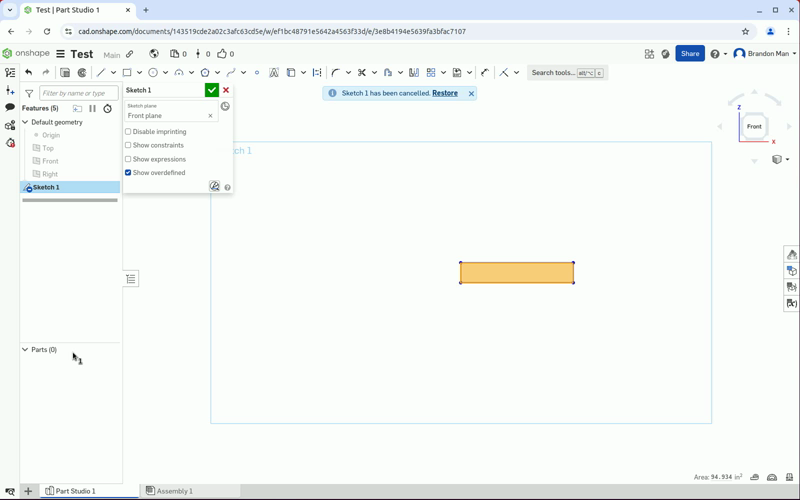
key(shift+e)
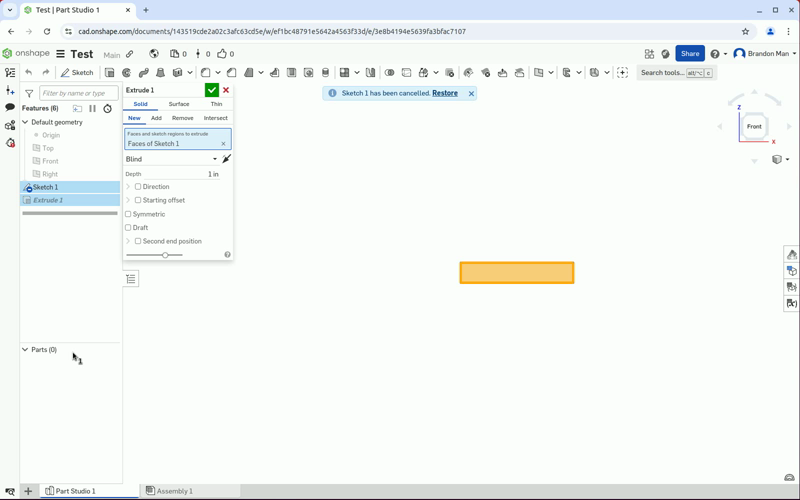
mouse_move(143, 106)
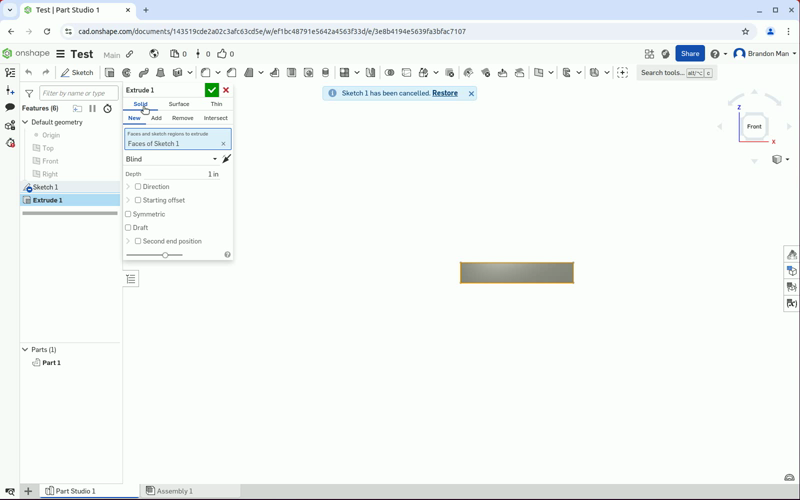
click(143, 106)
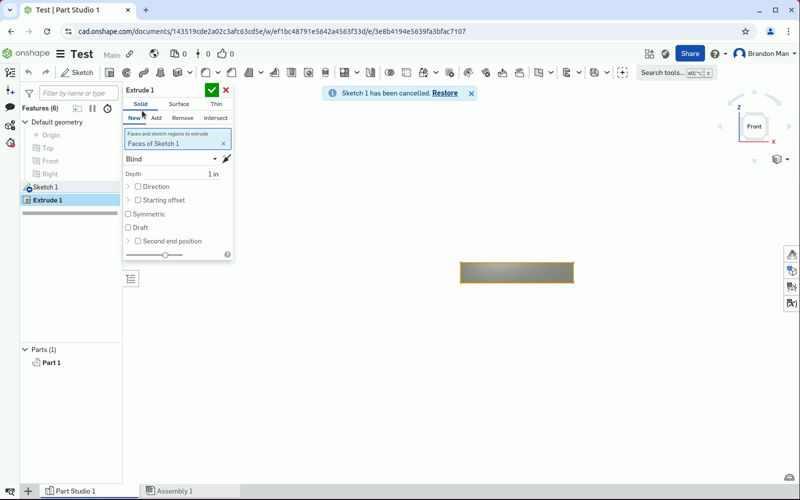
mouse_move(137, 120)
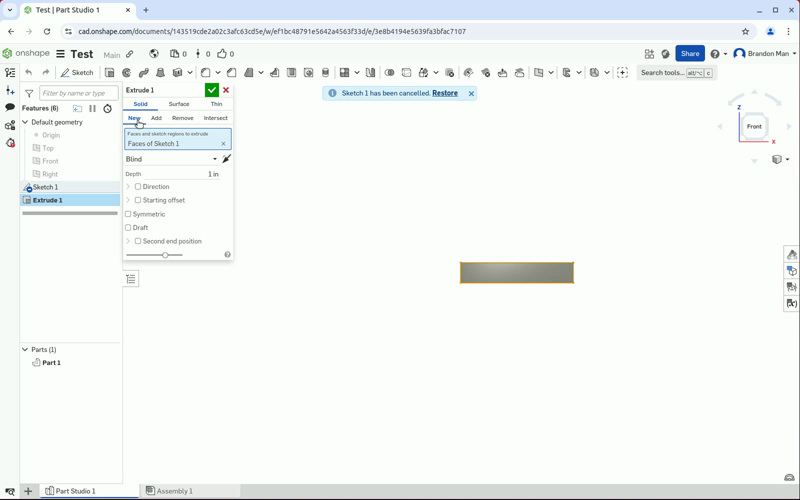
click(137, 120)
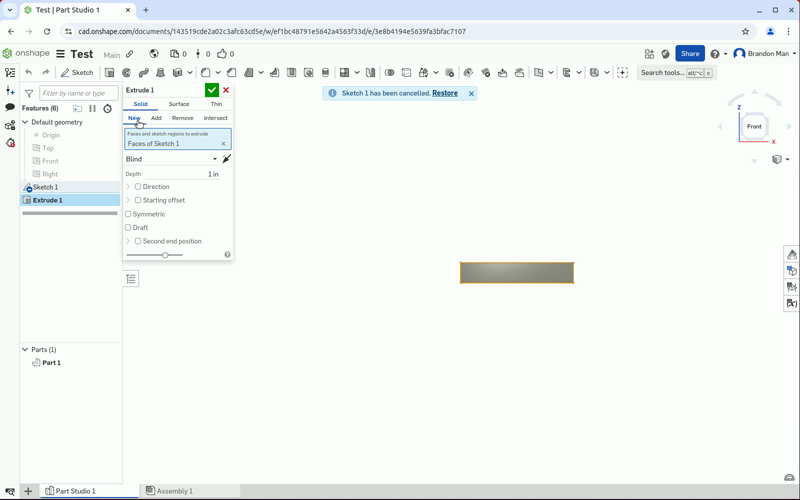
key(tab, 4)
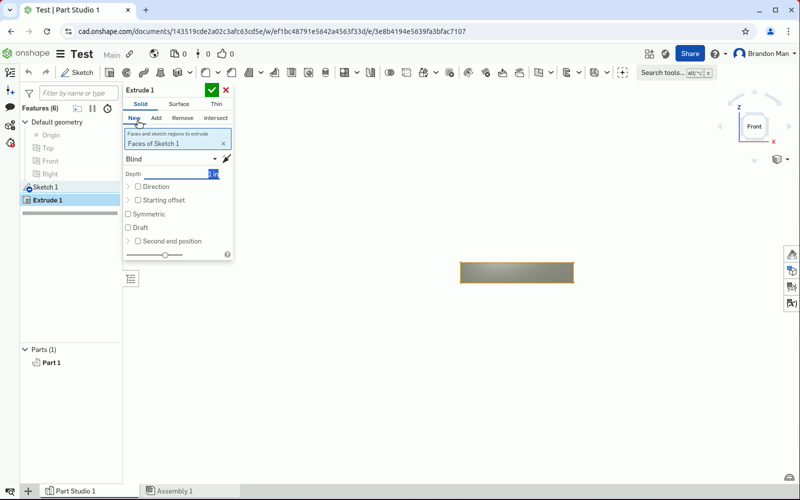
text(8.425)
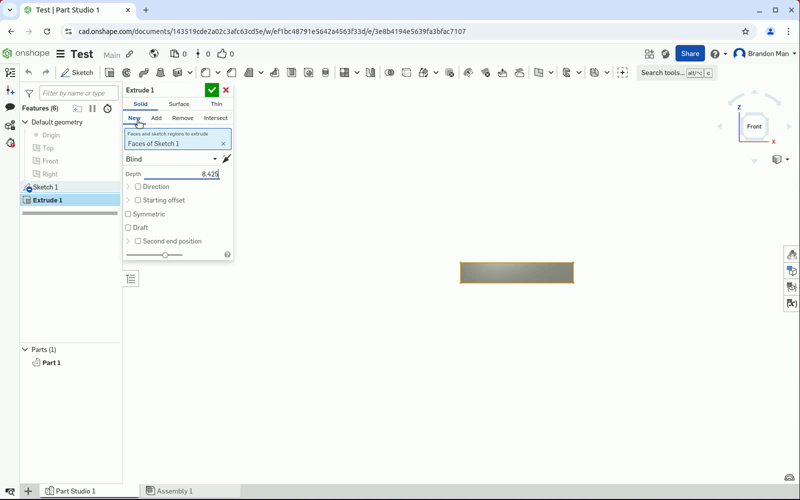
key(enter)
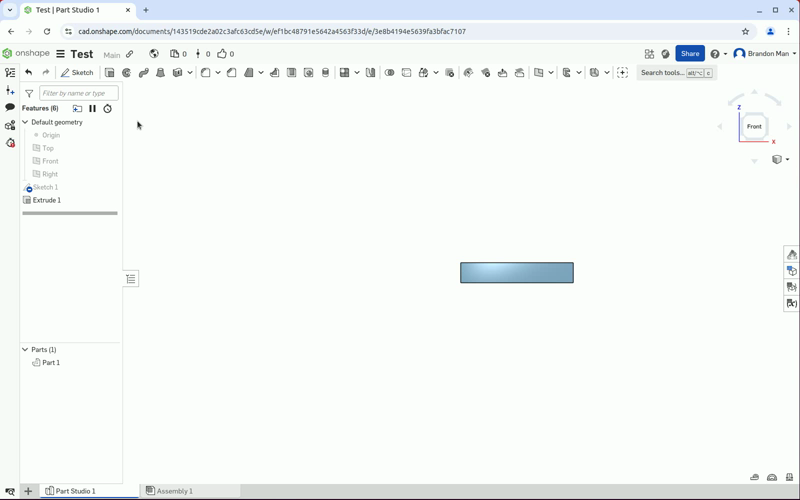
key(shift+h)
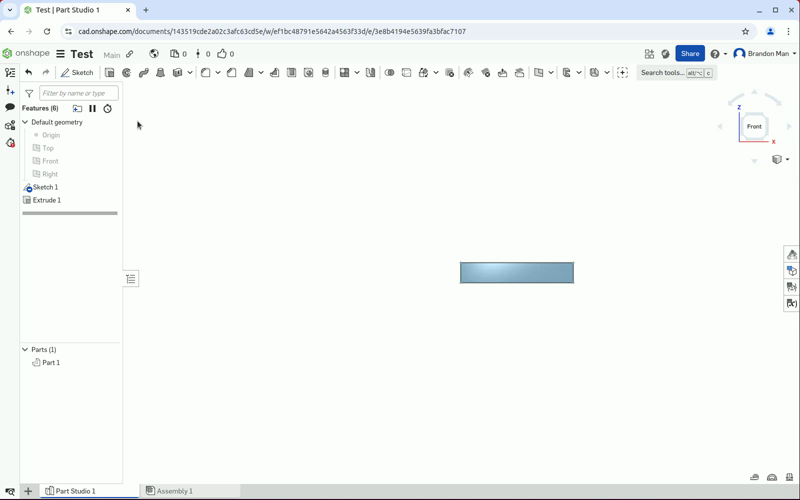
key(shift+h)
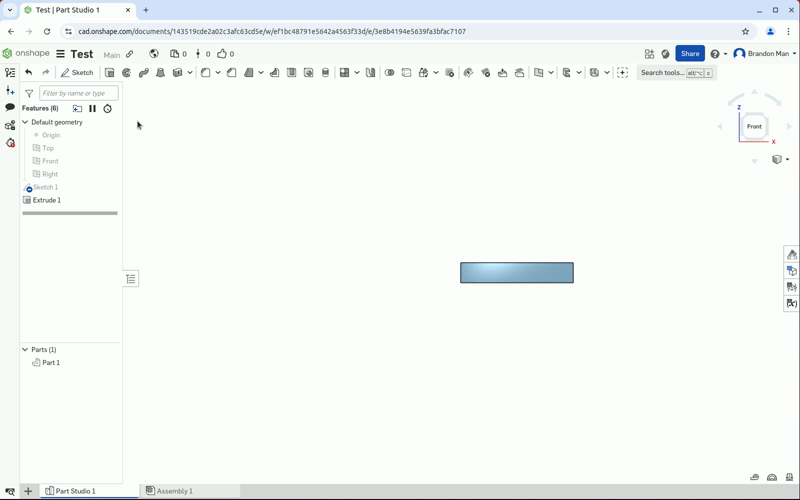
mouse_move(73, 189)
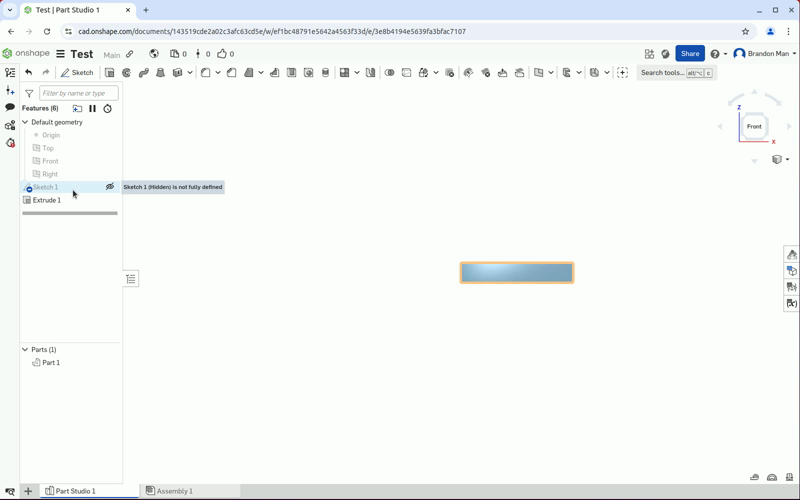
click(73, 189)
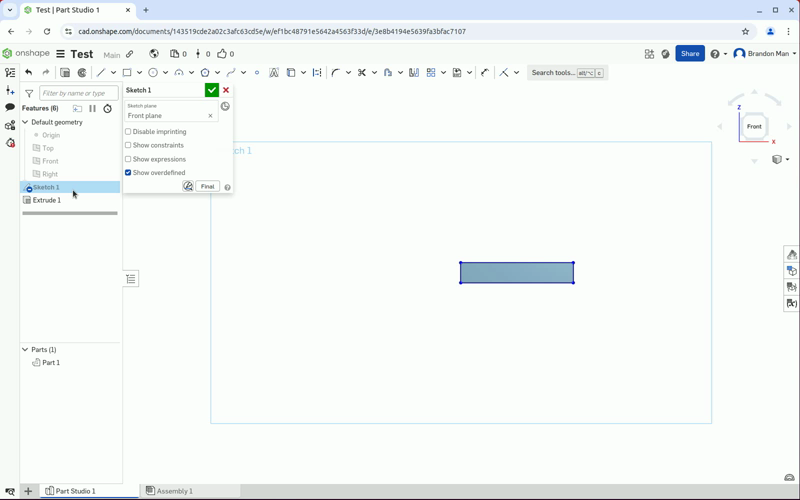
mouse_move(229, 92)
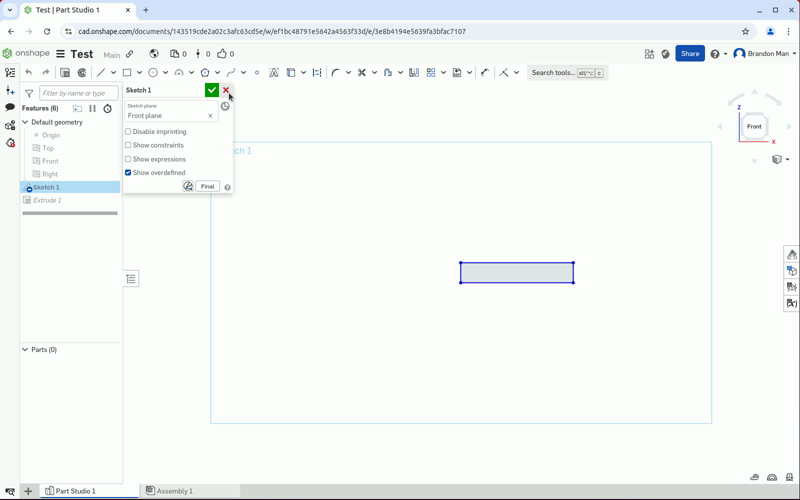
click(229, 92)
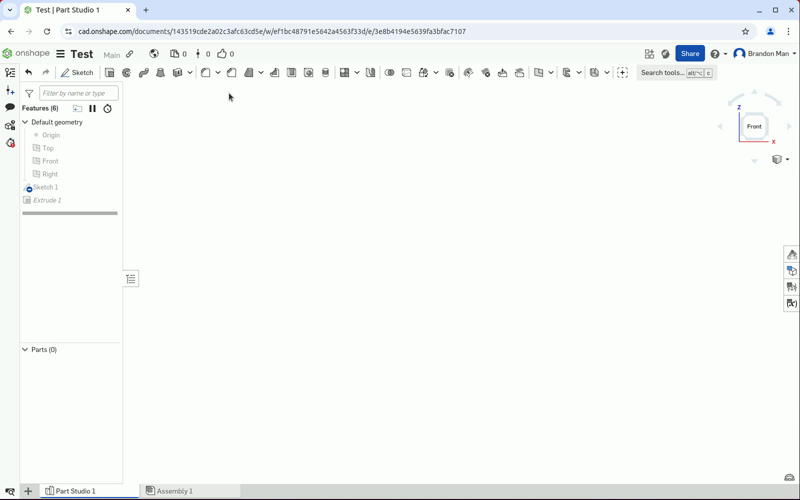
mouse_move(73, 352)
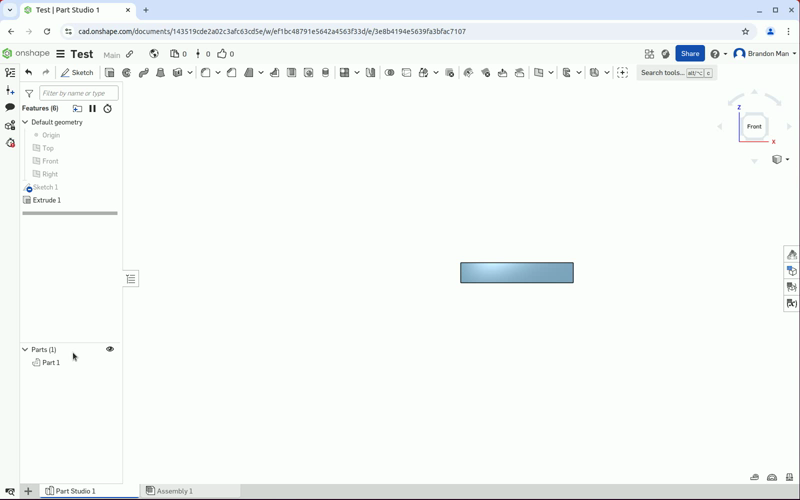
key(y)
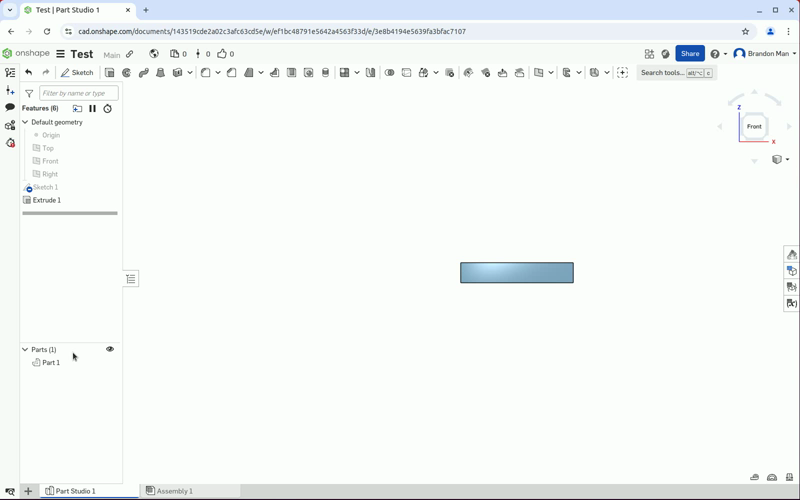
key(shift+p)
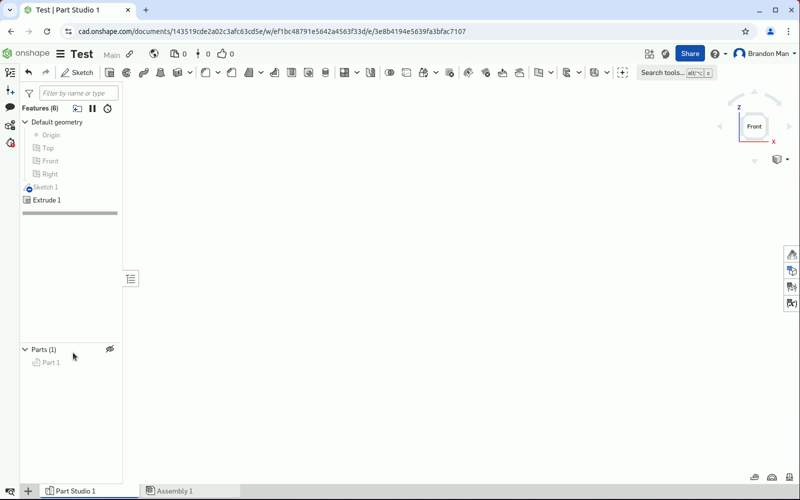
key(space)
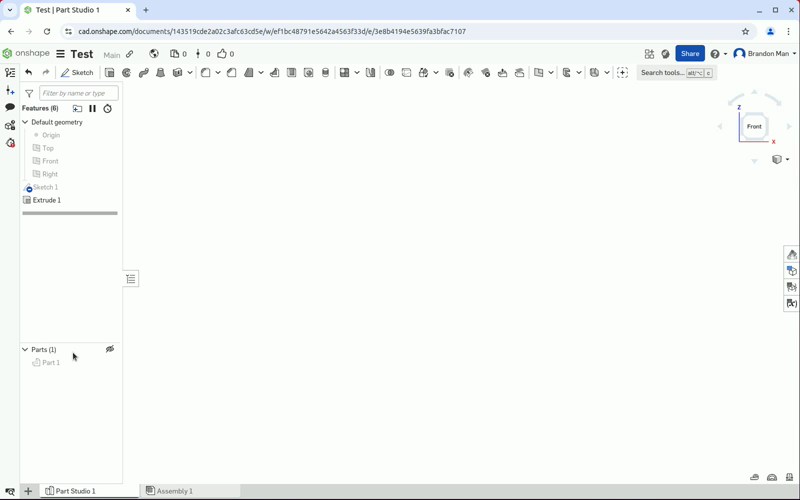
key_down(shift)
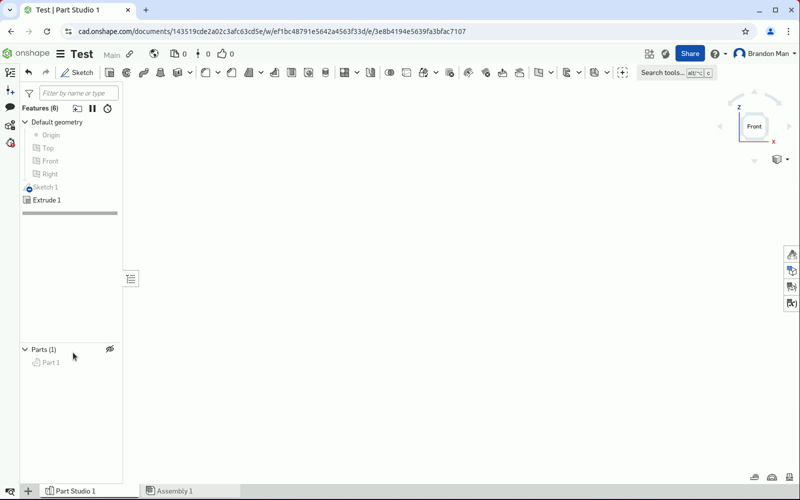
key(down)
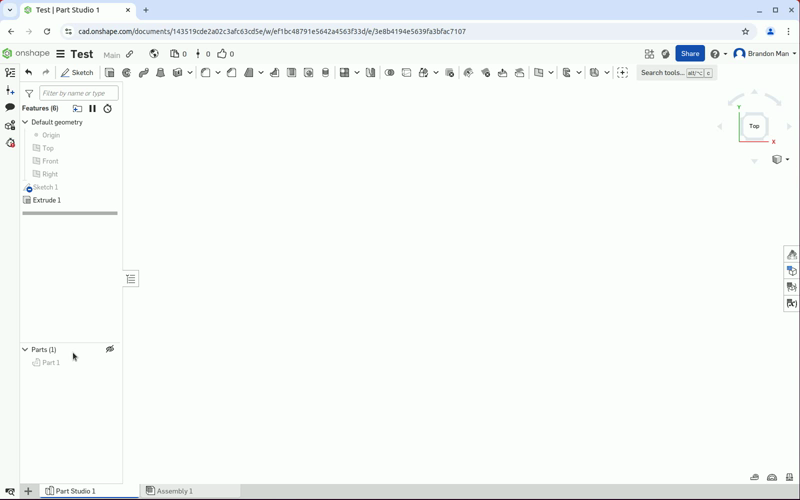
key_up(shift)
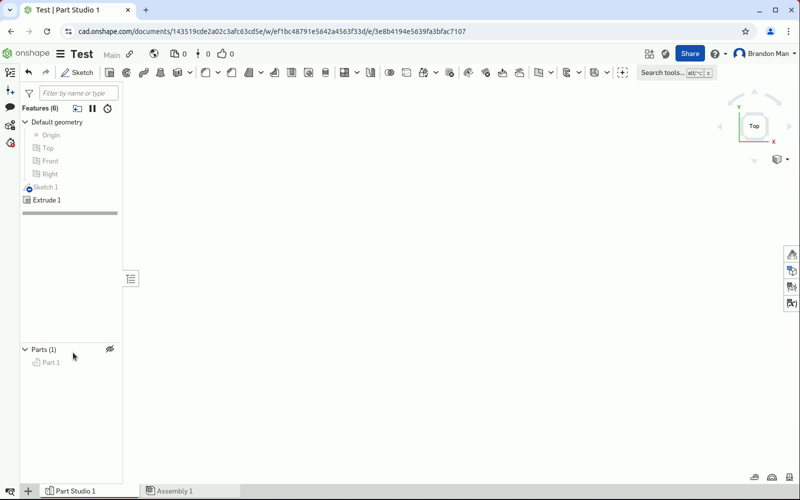
mouse_move(73, 352)
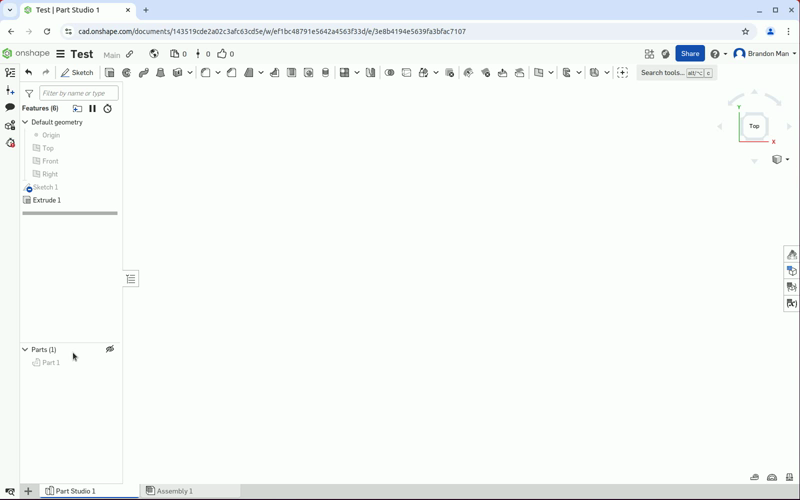
key(shift+y)
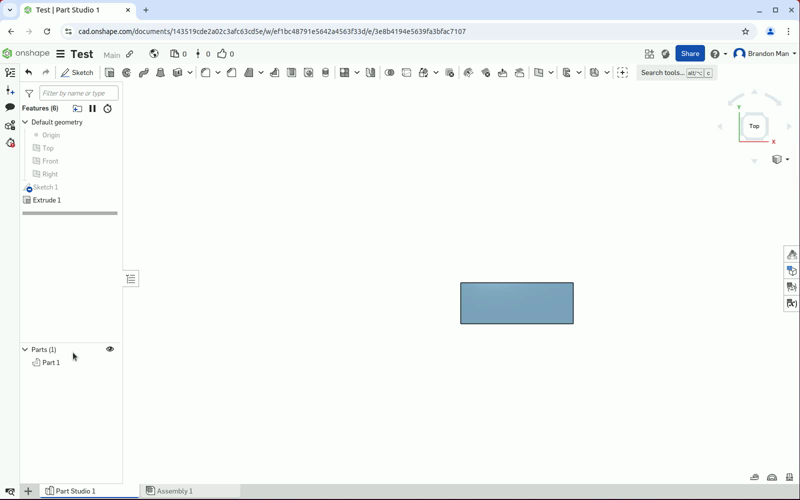
mouse_move(541, 75)
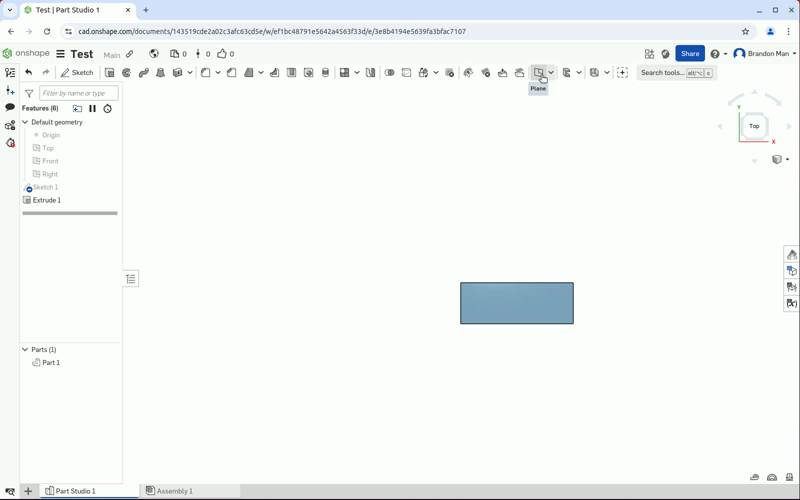
click(541, 75)
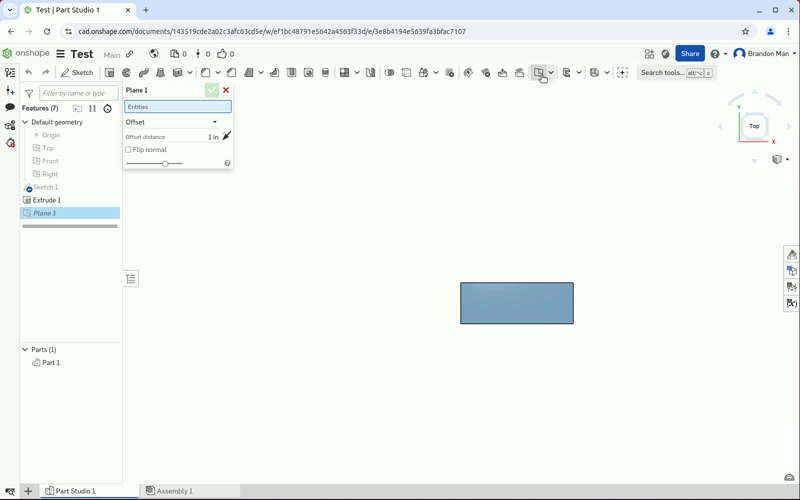
mouse_move(73, 150)
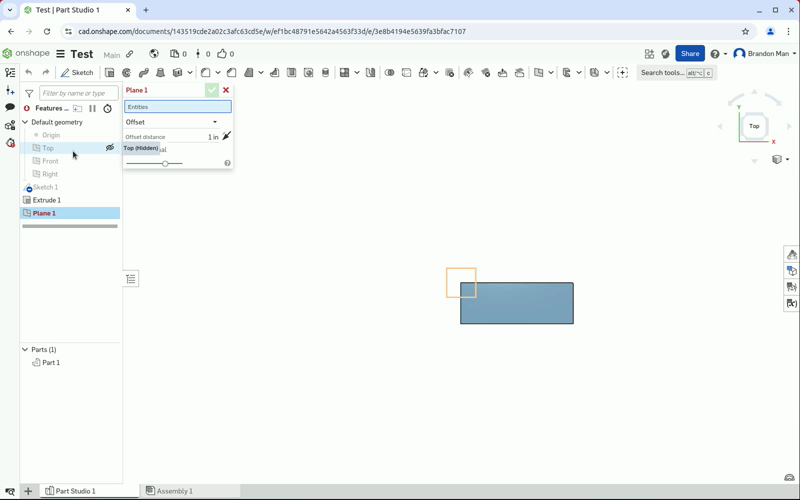
click(73, 150)
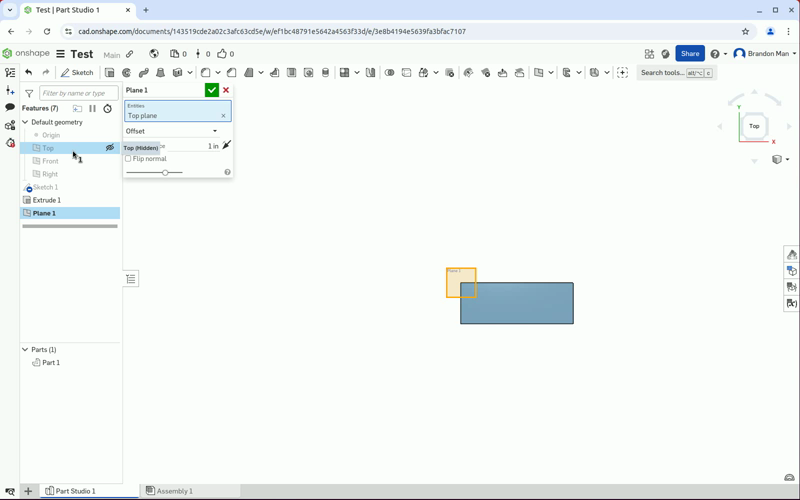
key(tab, 2)
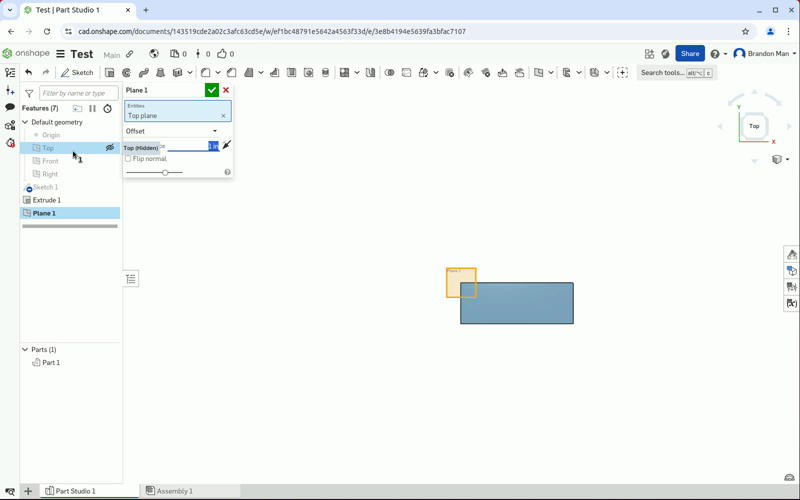
text(4.098)
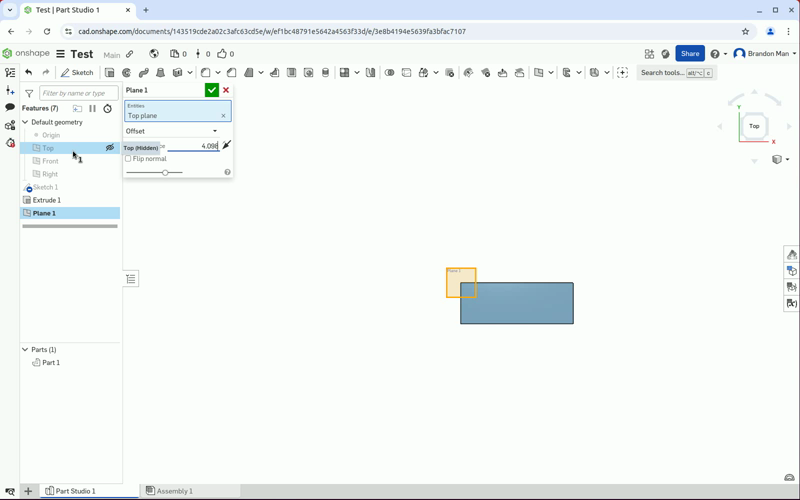
key(enter, 2)
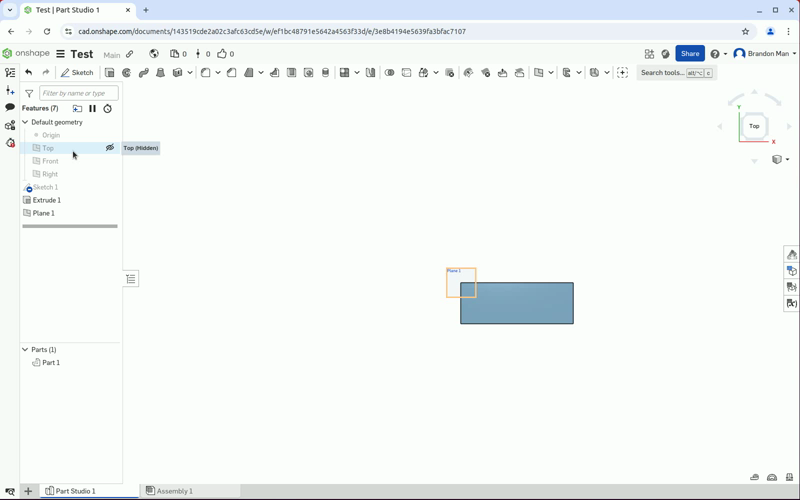
key(shift+s)
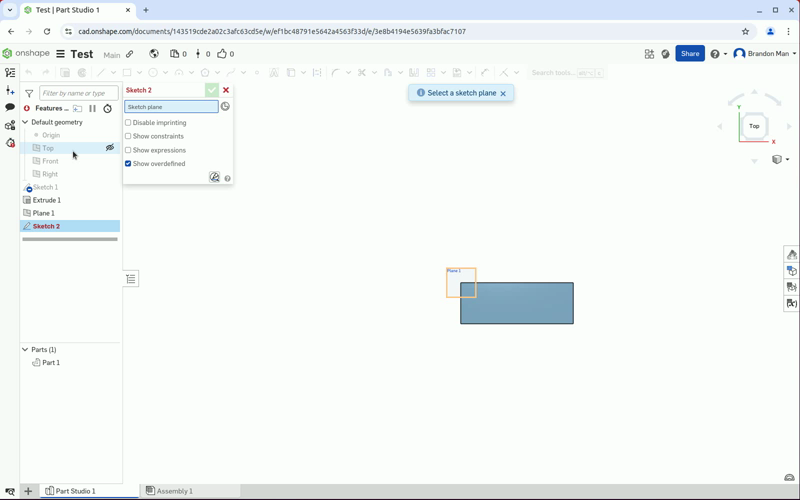
mouse_move(73, 215)
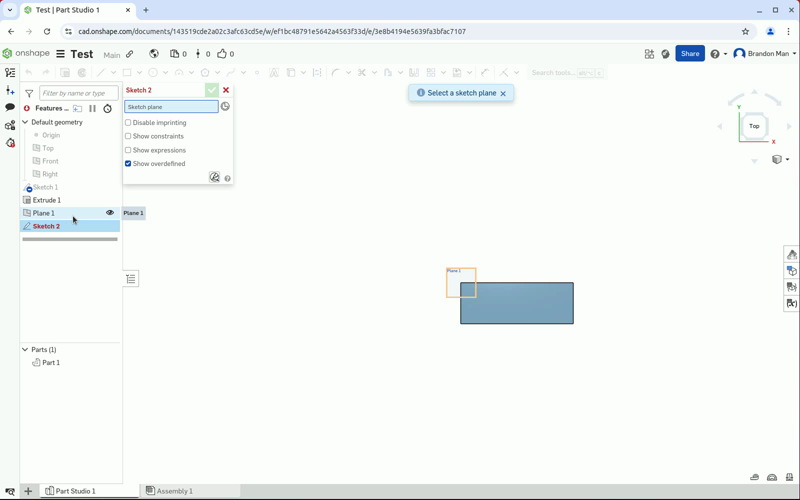
click(73, 215)
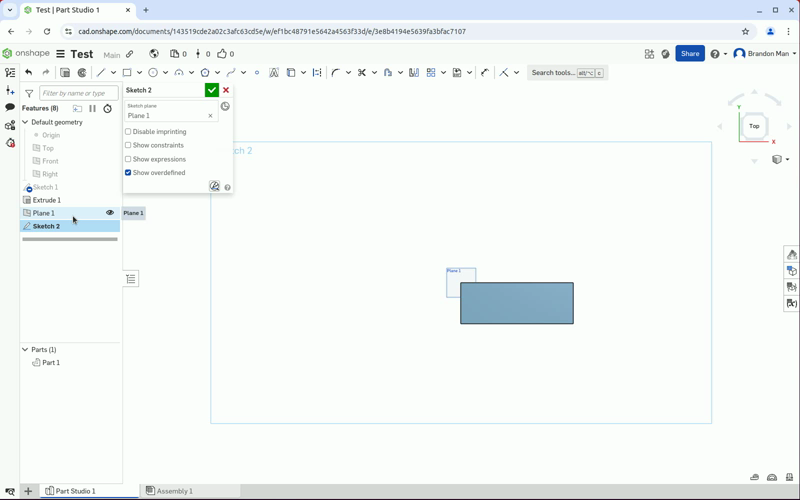
mouse_move(73, 352)
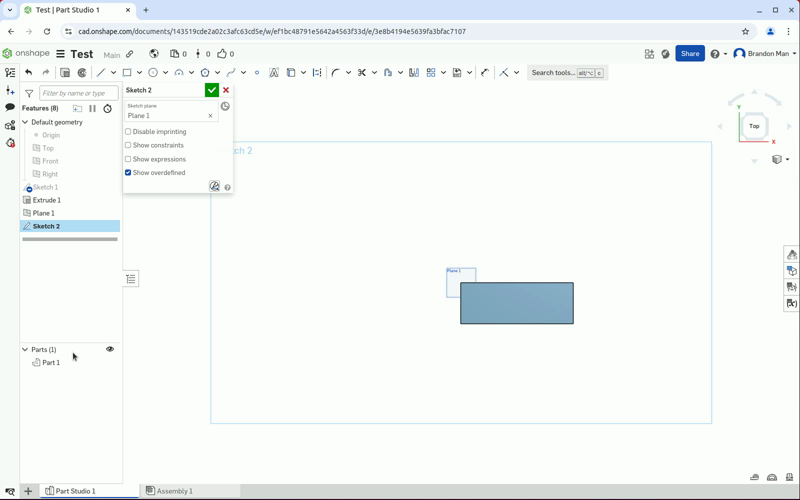
key(y)
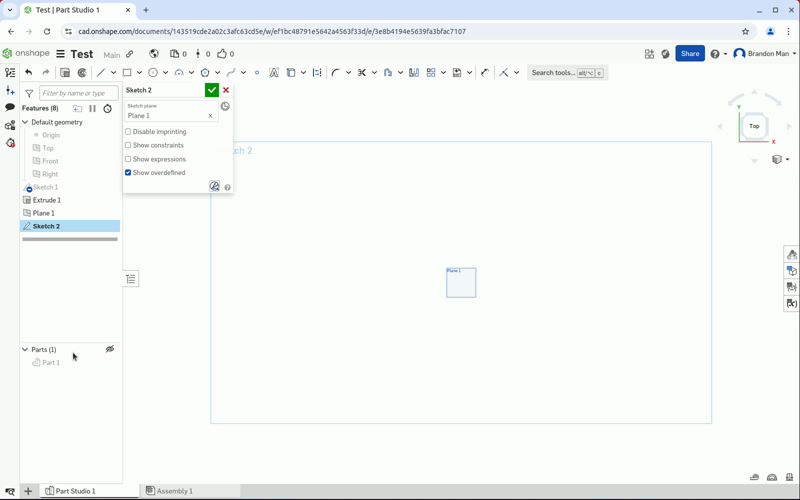
key(c)
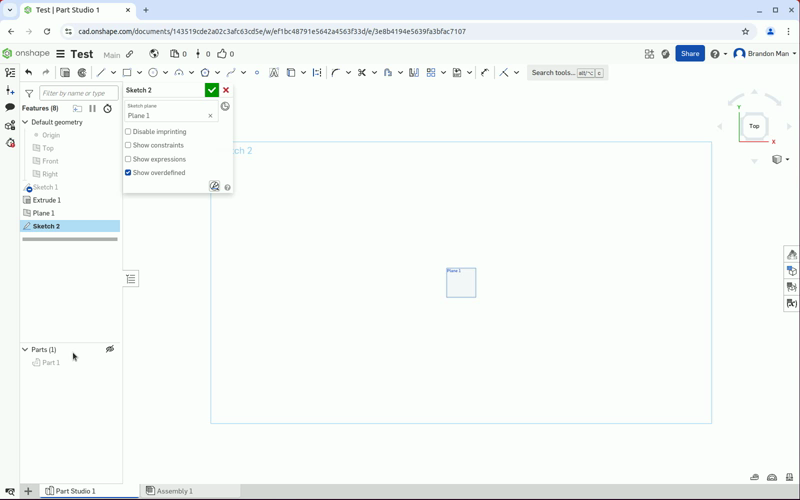
key_down(shift)
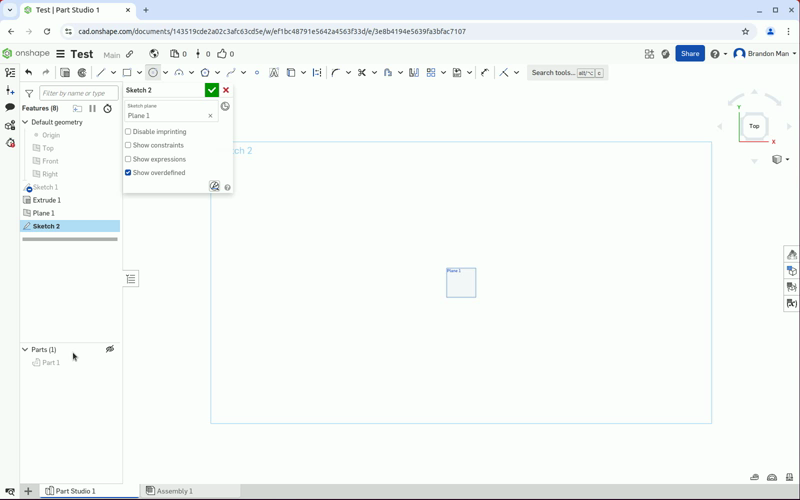
mouse_move(481, 303)
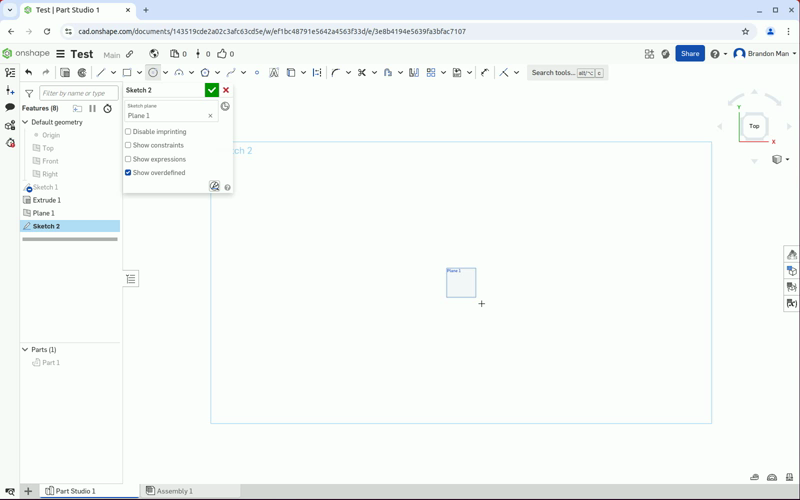
click(481, 303)
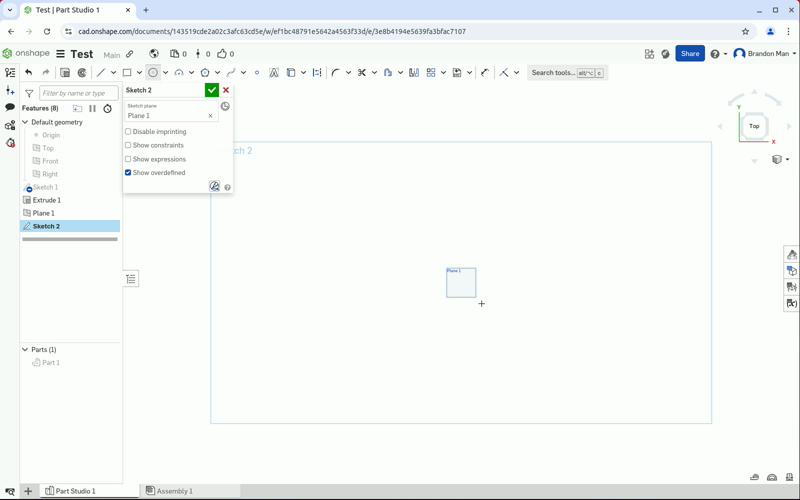
key_up(shift)
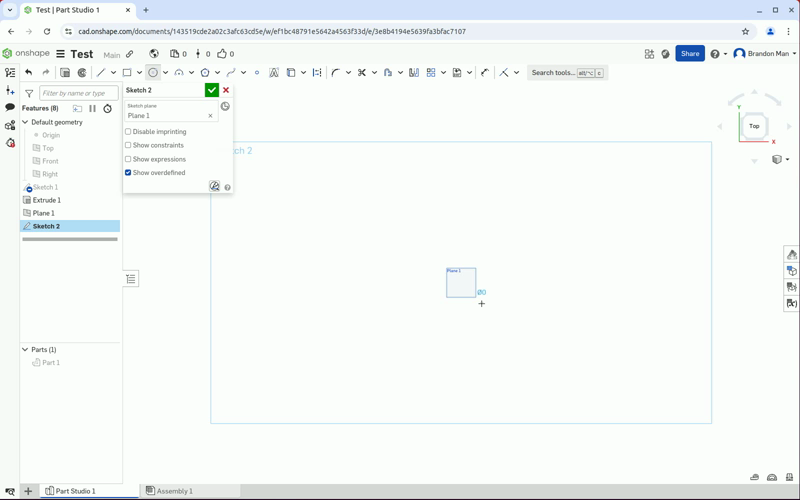
mouse_move(502, 303)
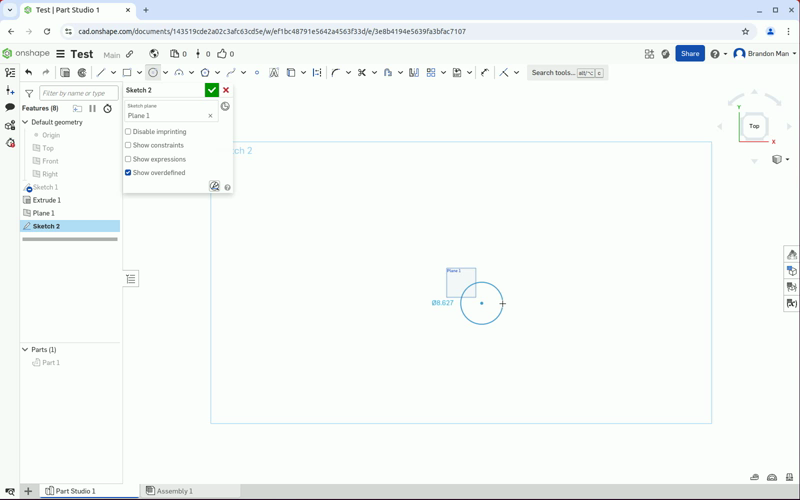
click(502, 303)
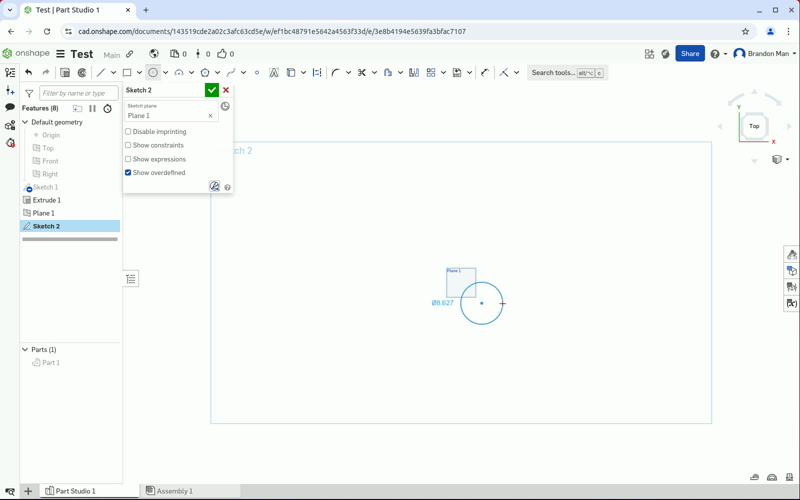
key(esc)
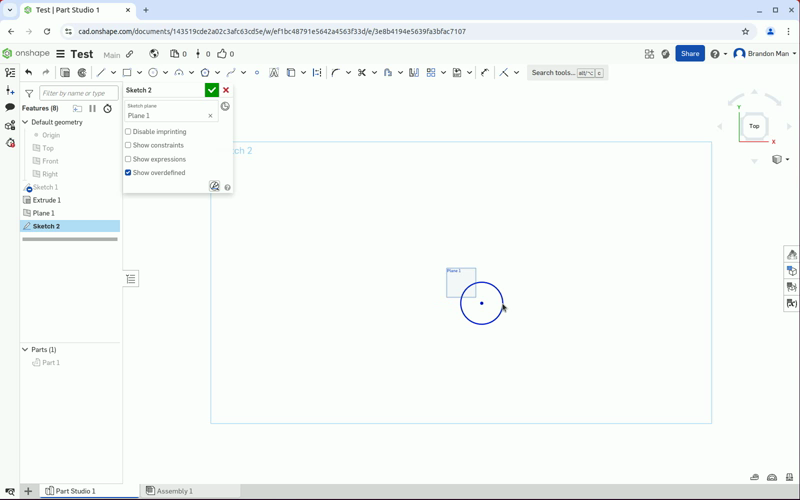
key(c)
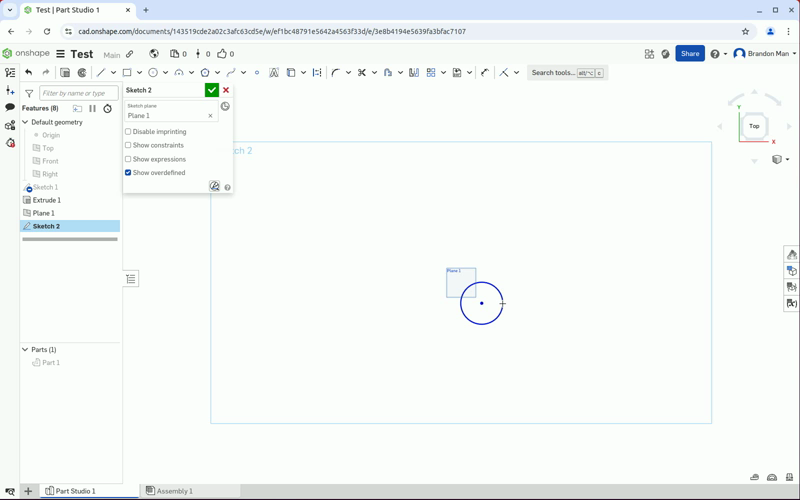
key_down(shift)
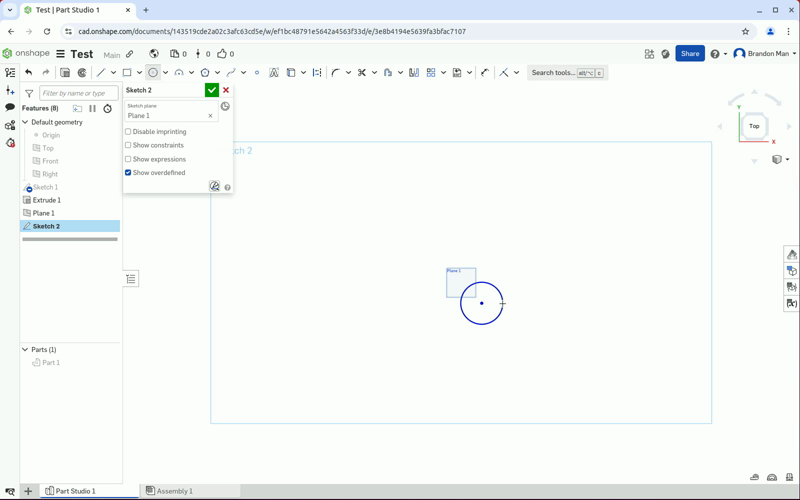
mouse_move(481, 303)
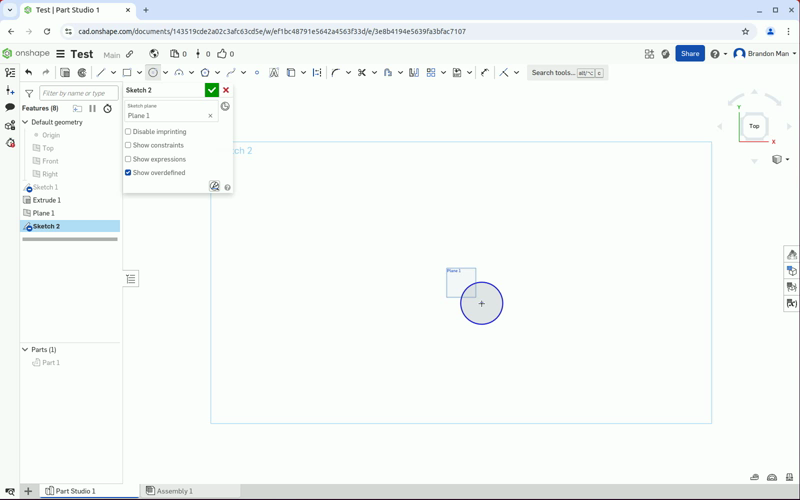
click(481, 303)
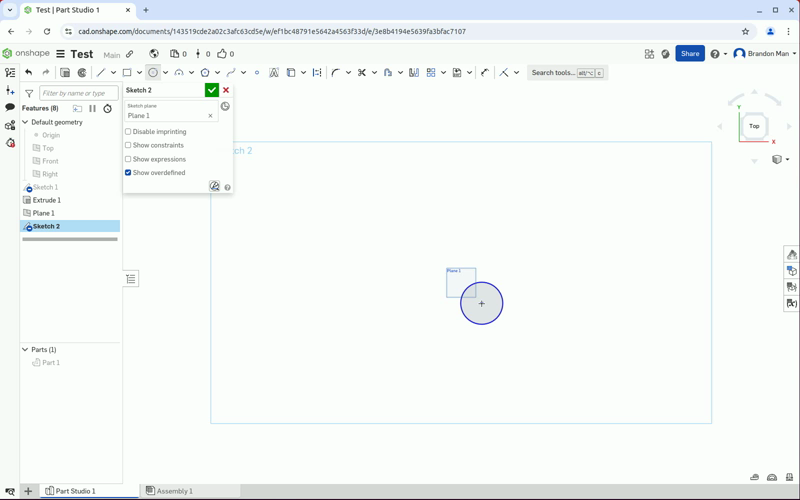
key_up(shift)
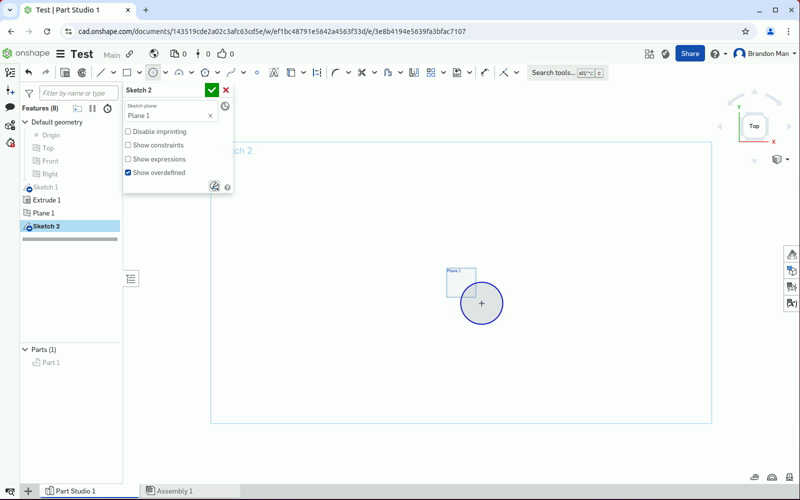
mouse_move(492, 303)
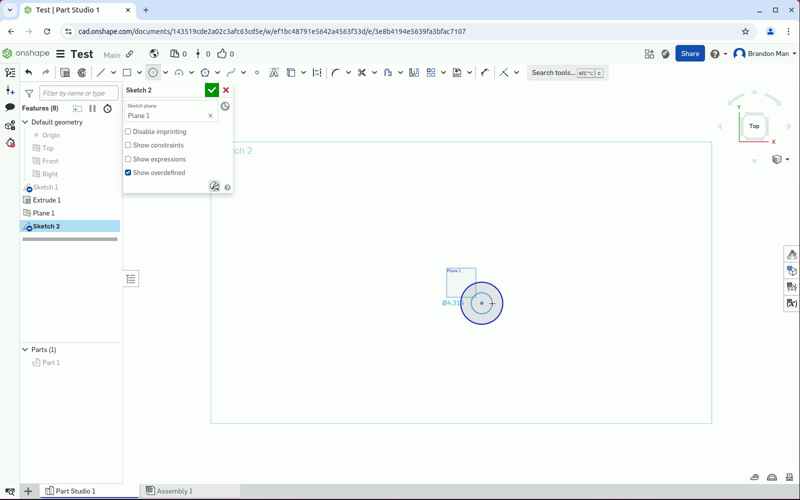
click(492, 303)
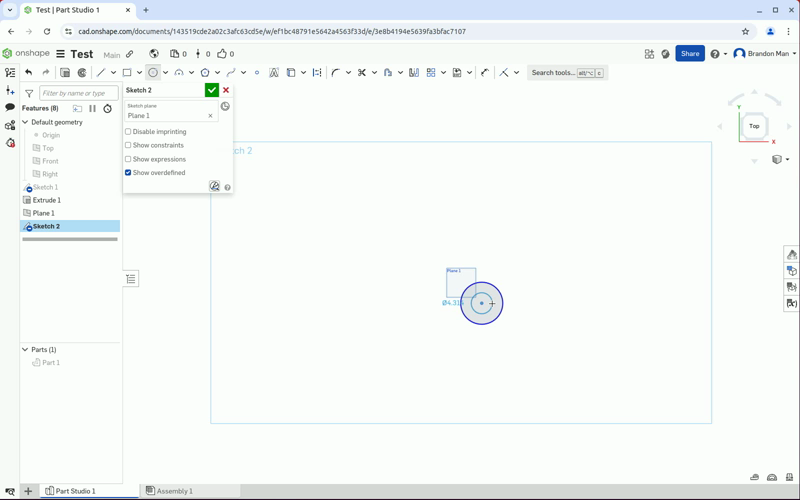
key(esc)
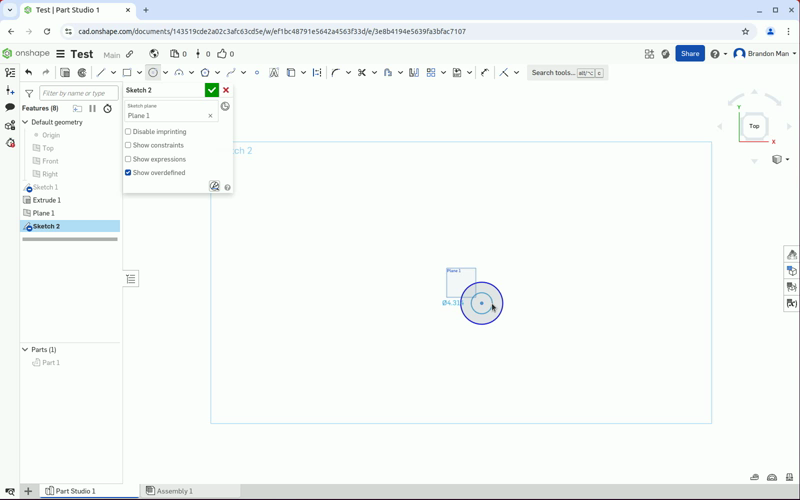
mouse_move(499, 308)
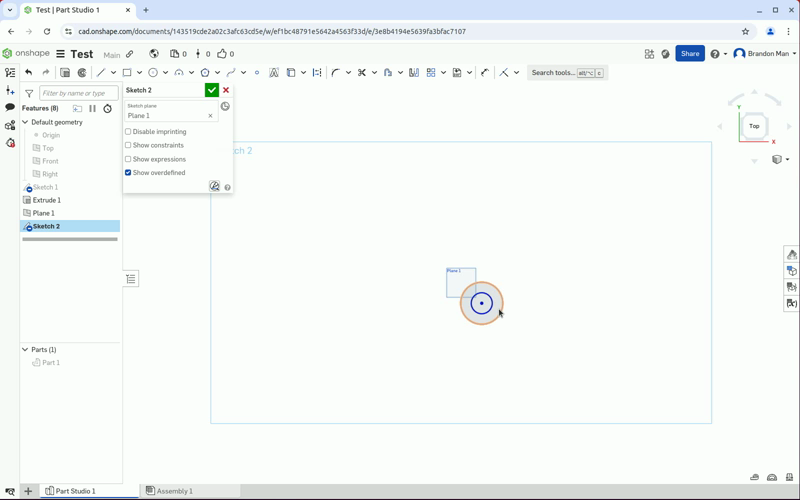
scroll(6)
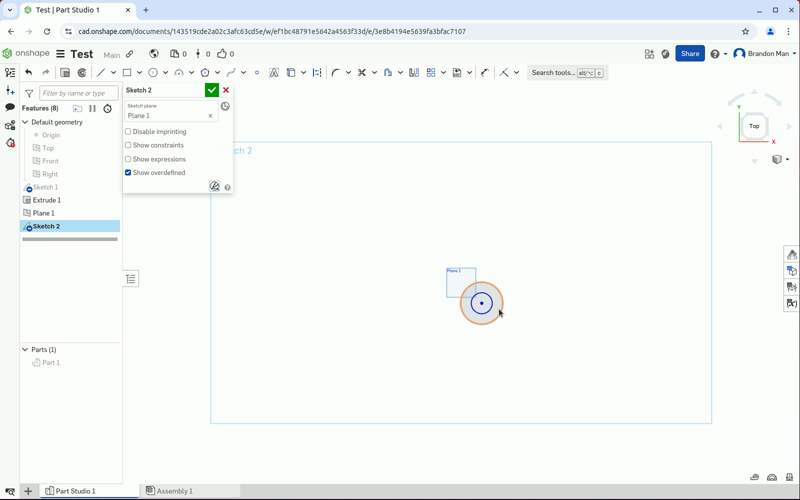
scroll(6)
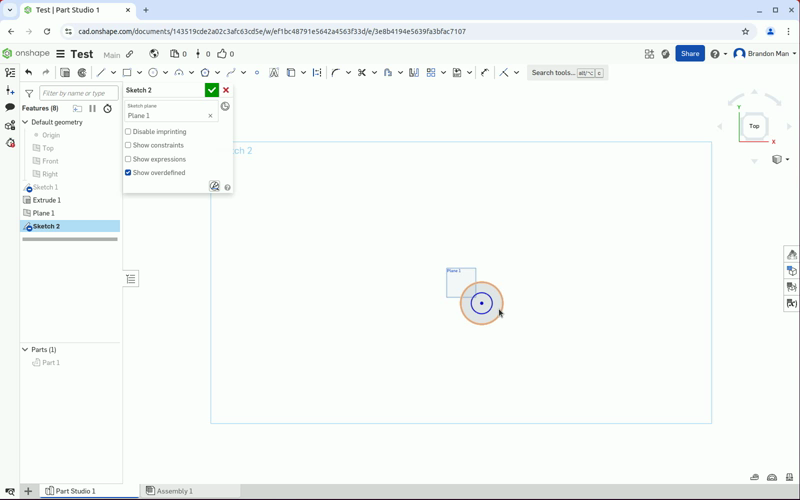
scroll(6)
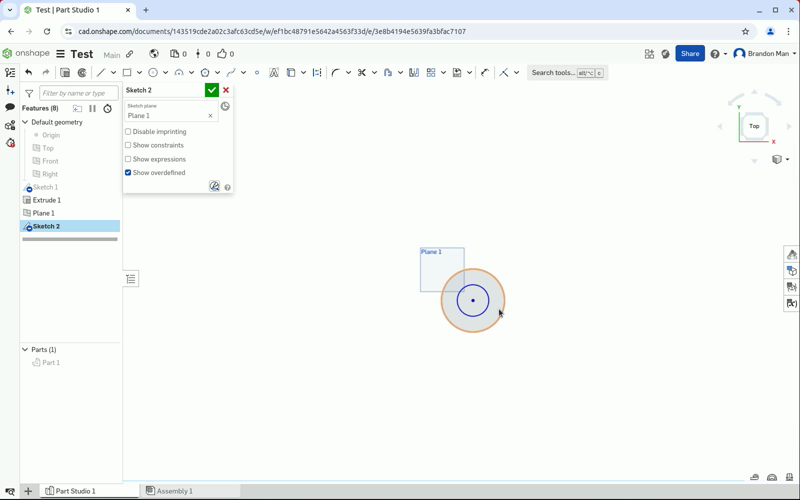
scroll(6)
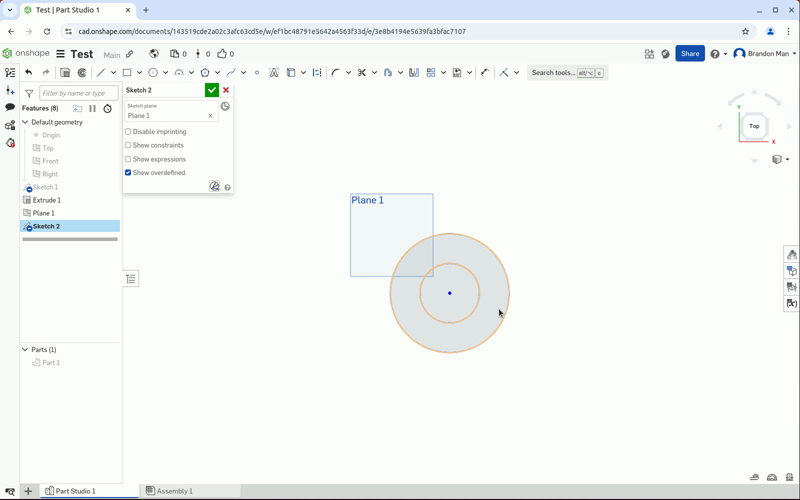
scroll(6)
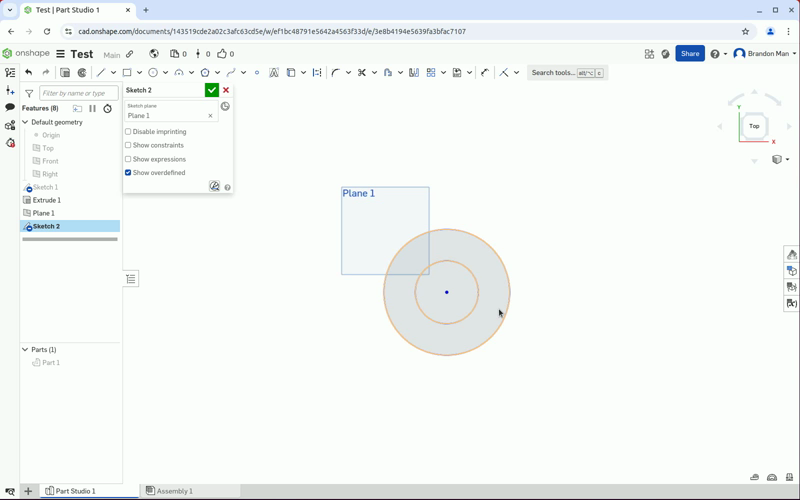
scroll(6)
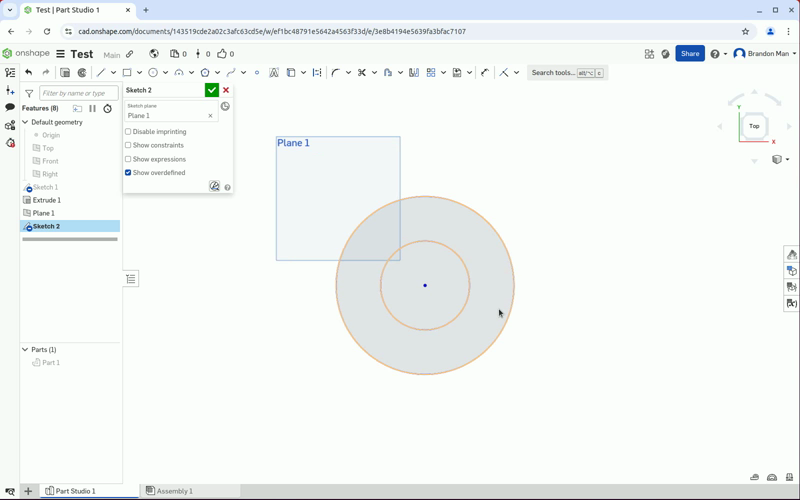
scroll(6)
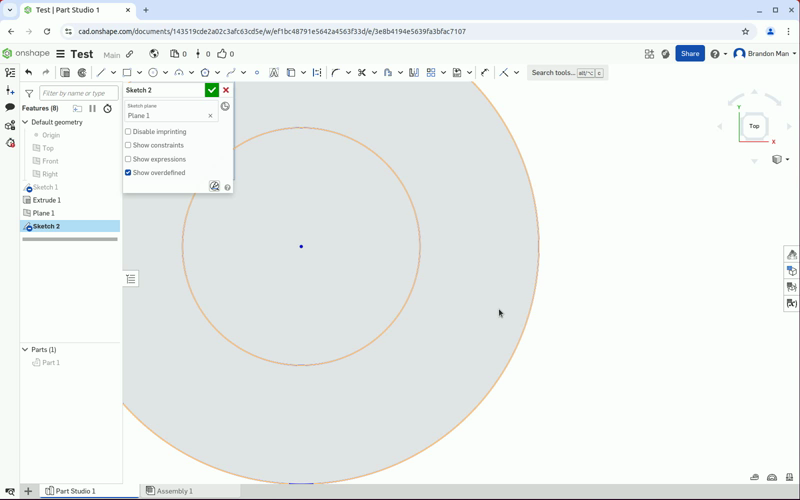
click(499, 308)
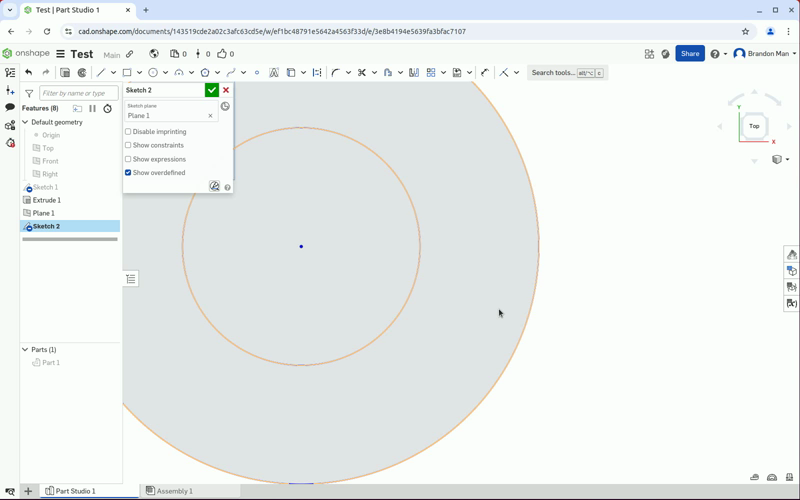
scroll(-6)
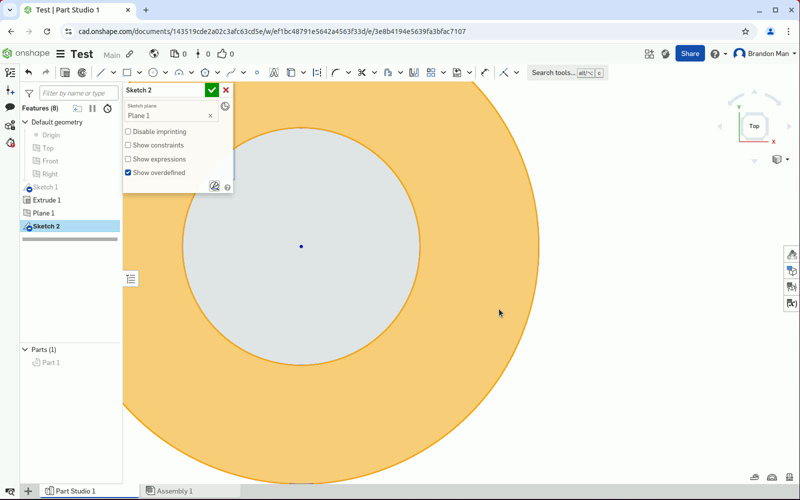
scroll(-6)
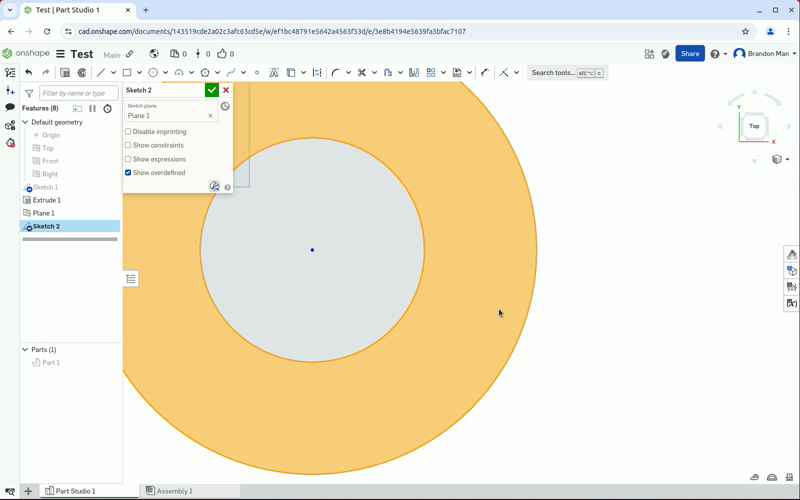
scroll(-6)
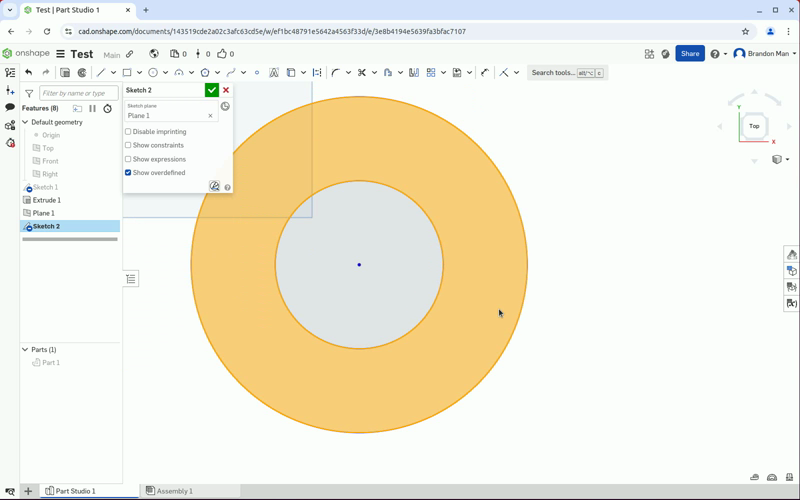
scroll(-6)
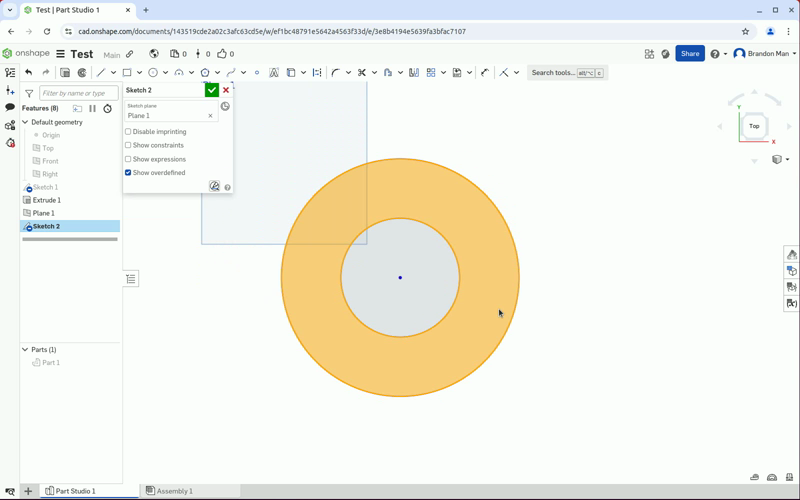
scroll(-6)
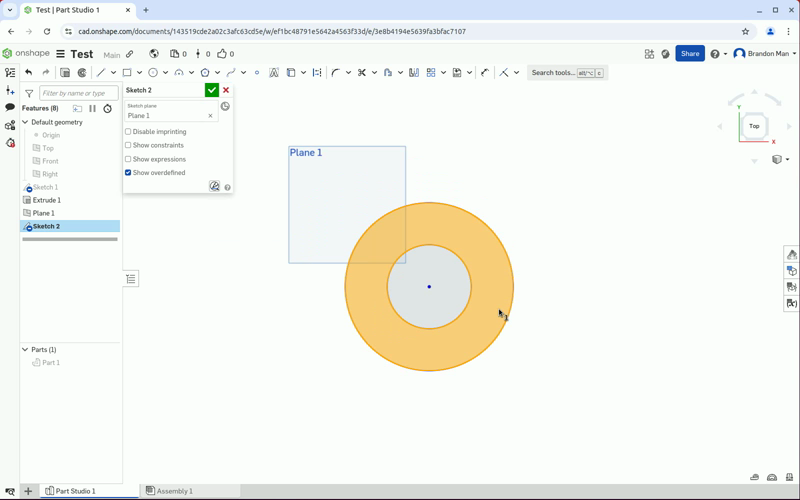
scroll(-6)
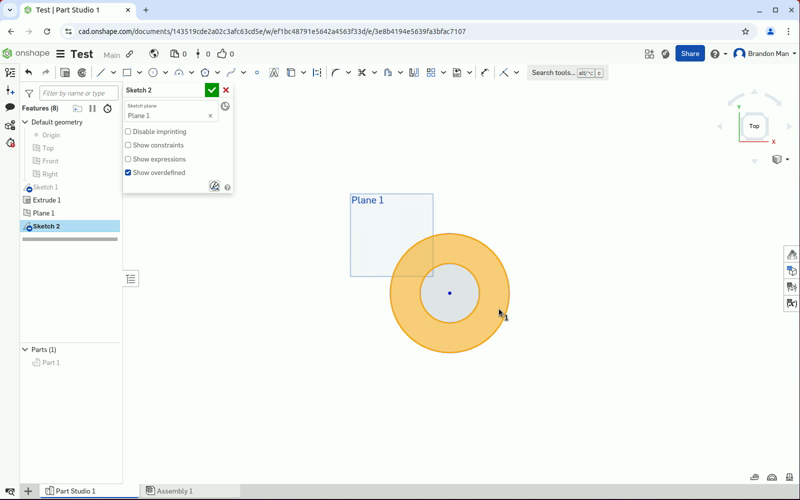
scroll(-6)
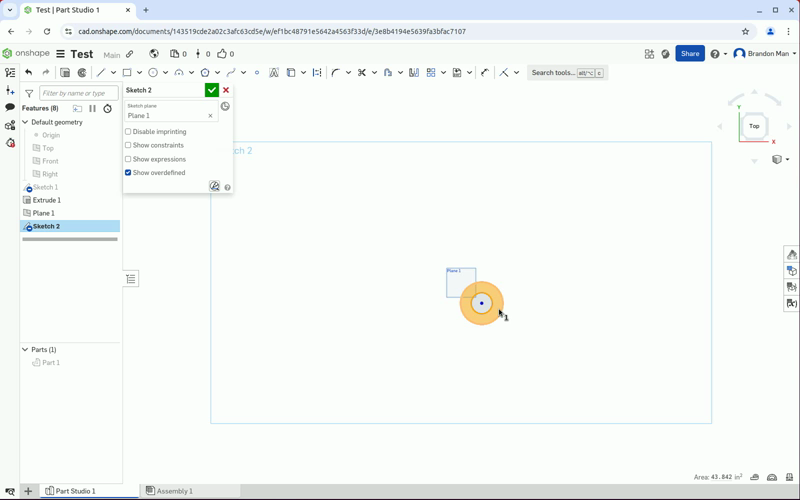
mouse_move(73, 352)
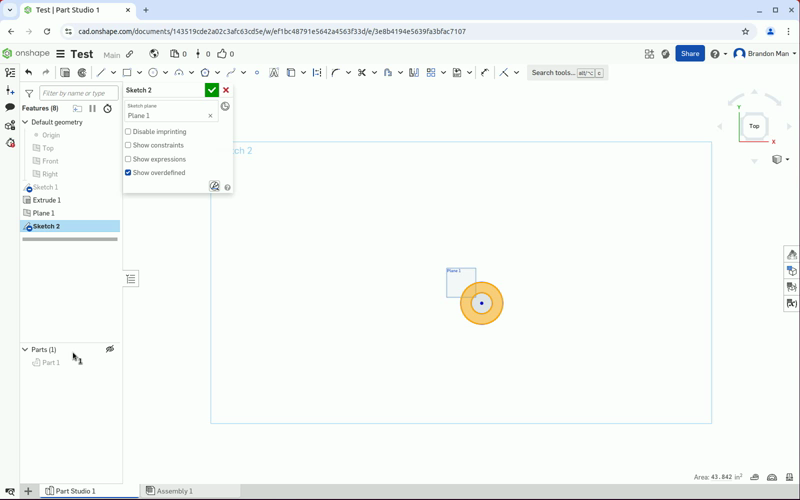
key(shift+y)
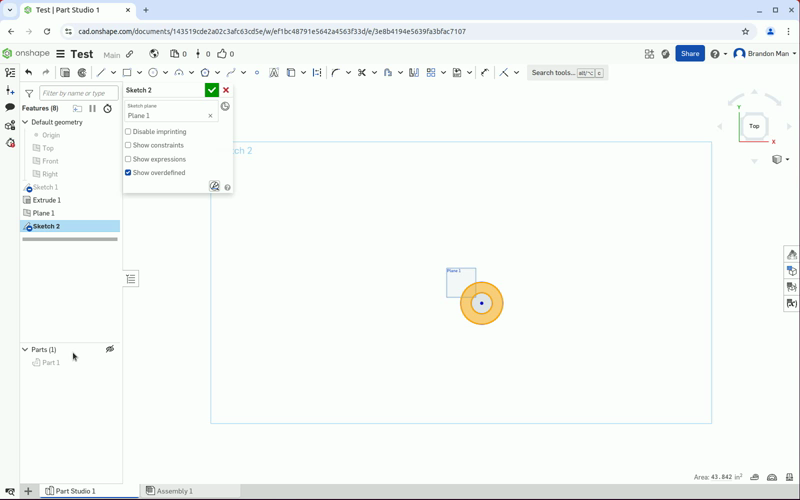
key(shift+e)
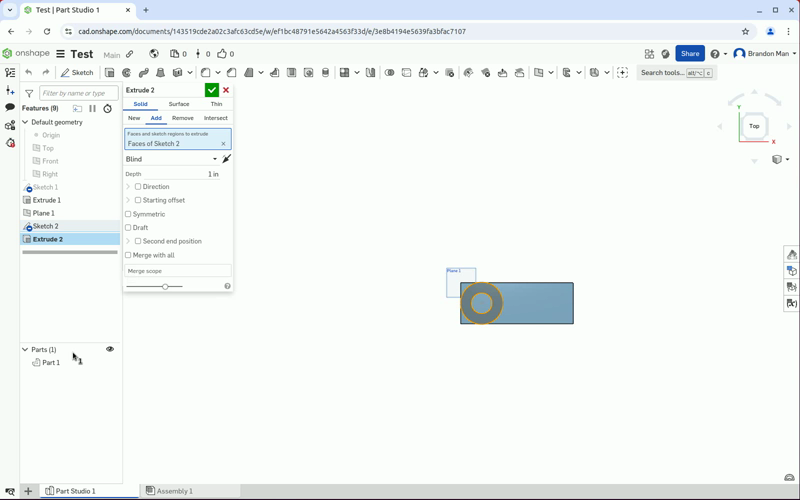
mouse_move(143, 106)
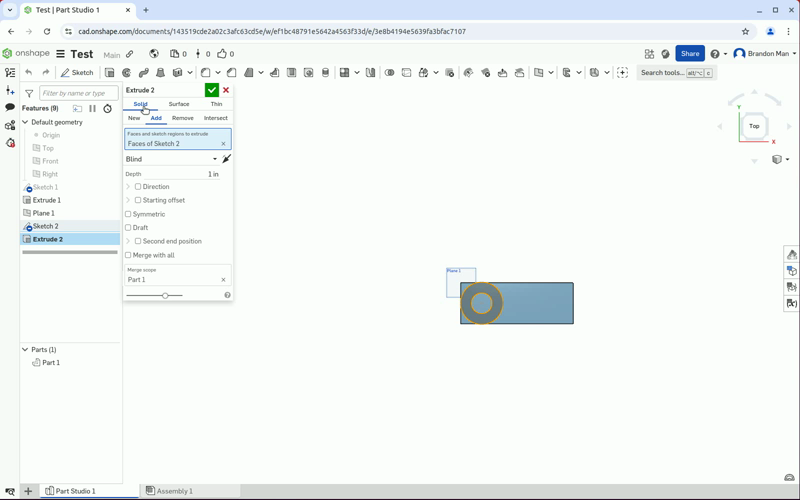
click(143, 106)
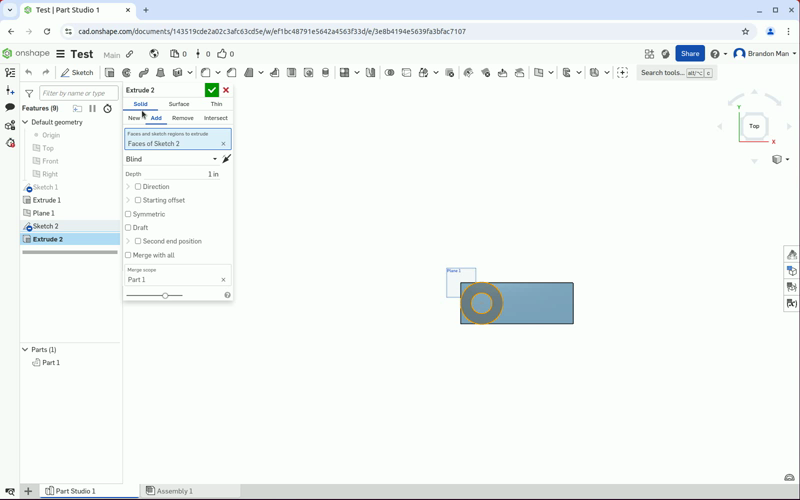
mouse_move(137, 120)
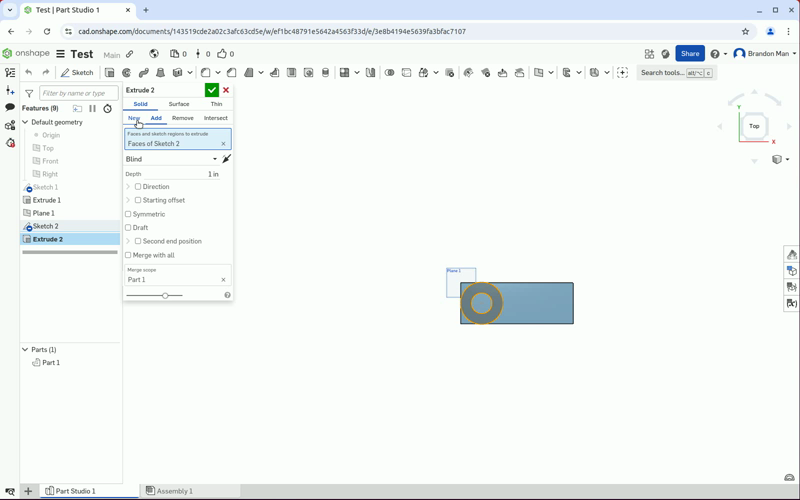
click(137, 120)
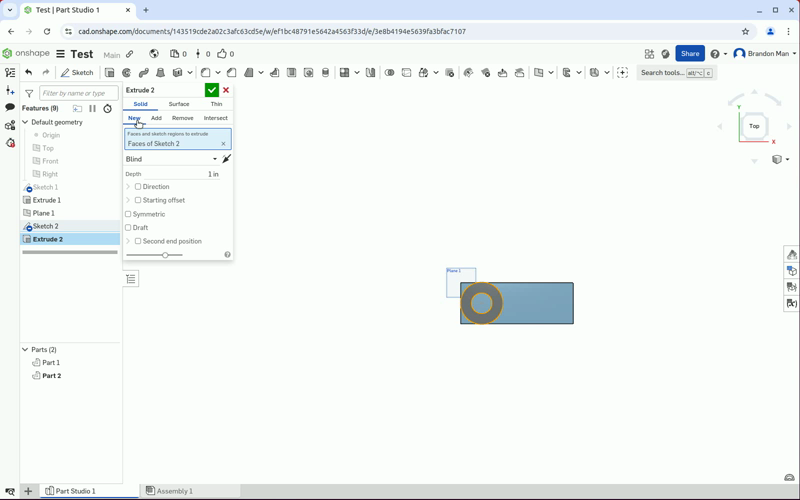
key(tab, 4)
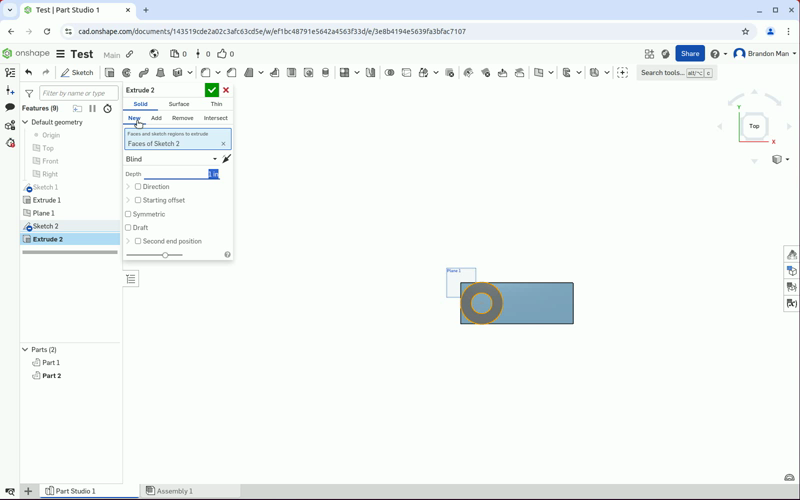
text(8.425)
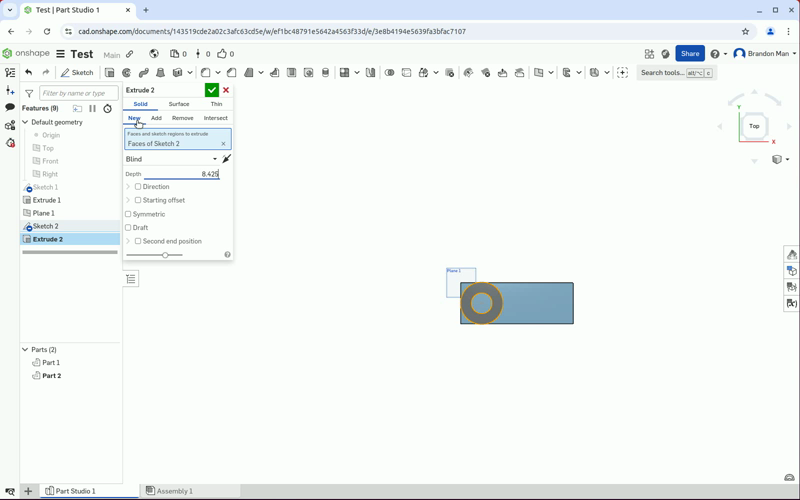
key(enter)
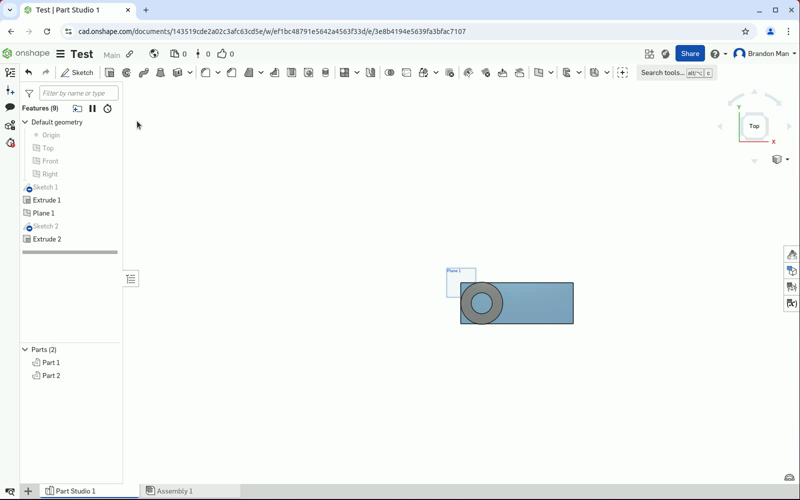
key(shift+h)
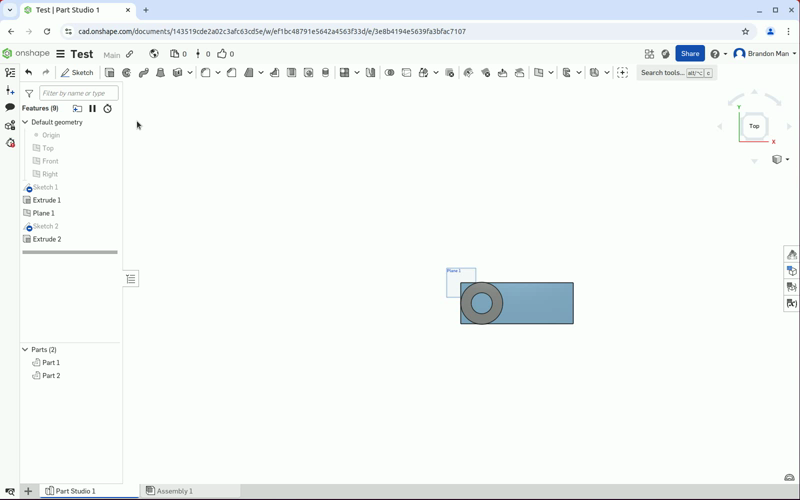
key(shift+h)
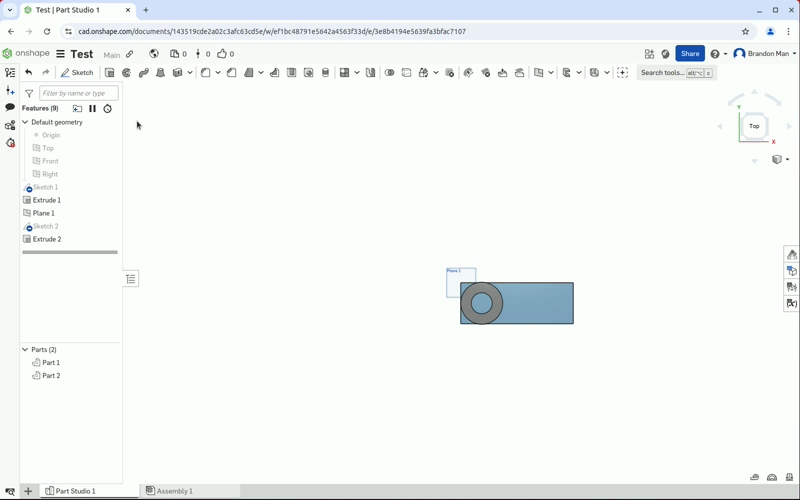
key(shift+7)
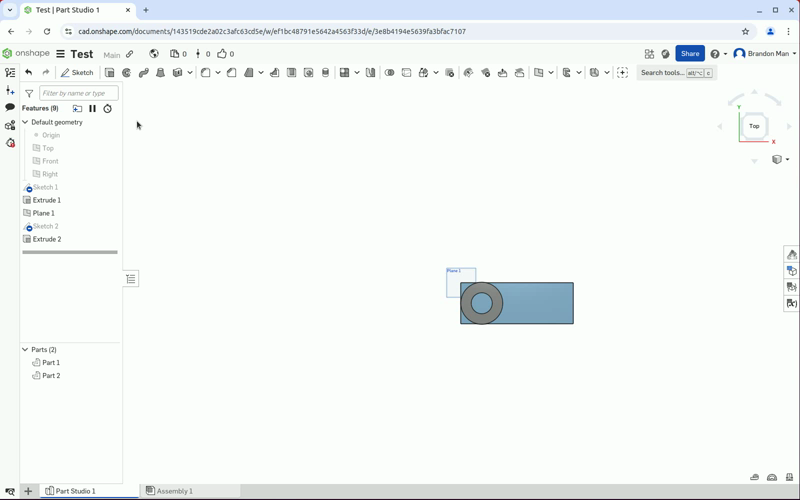
key(up, 3)
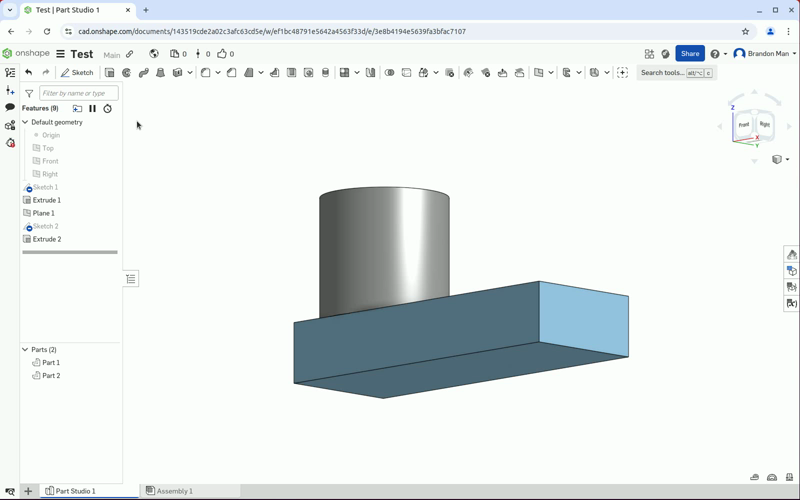
key(left, 3)
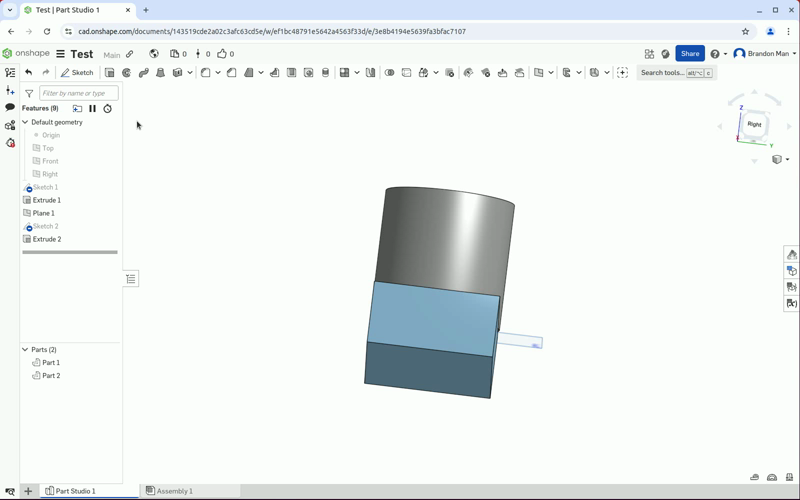
key(right, 3)
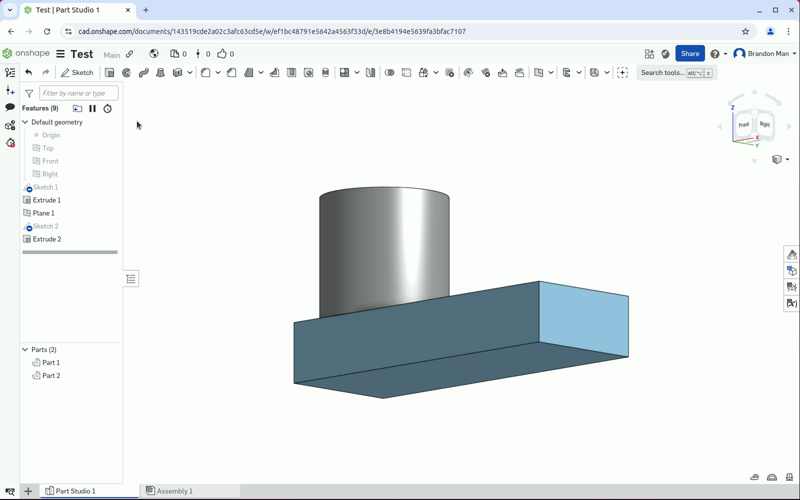
key(down, 3)
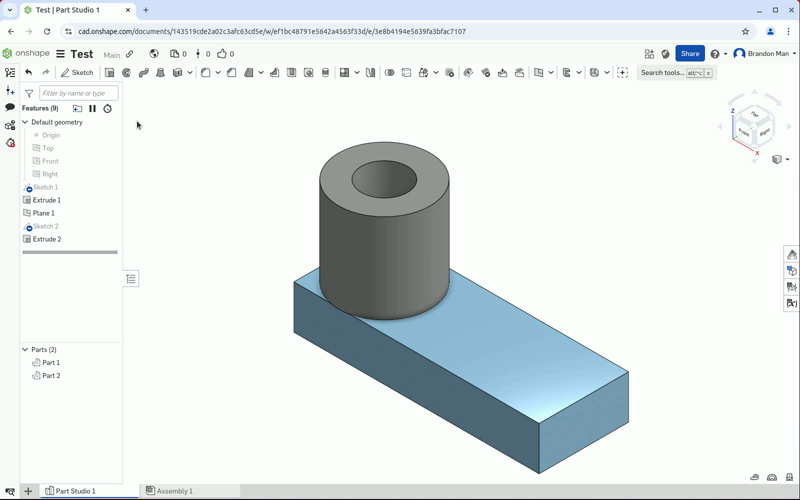
mouse_move(73, 189)
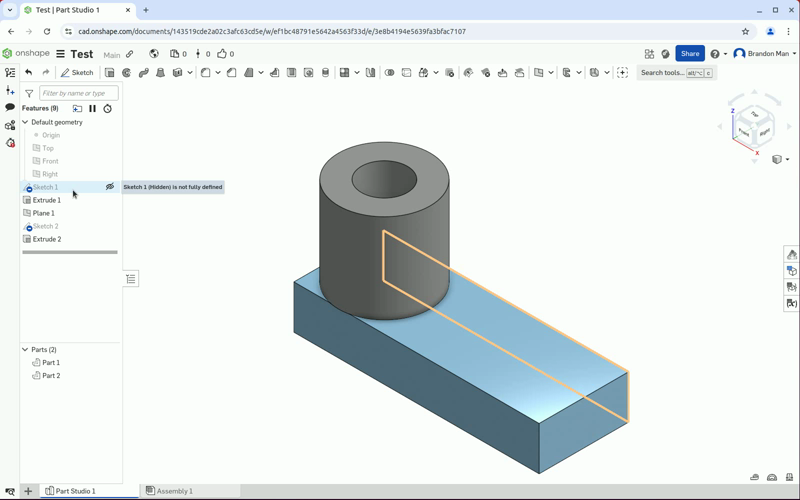
click(73, 189)